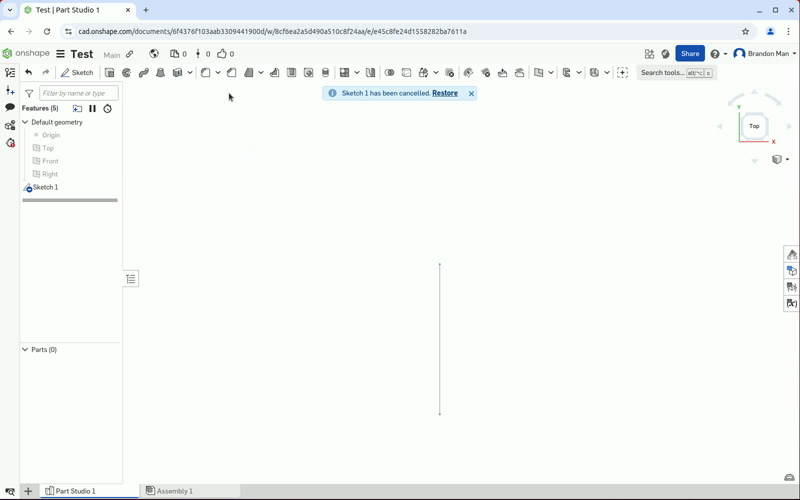
key(shift+h)
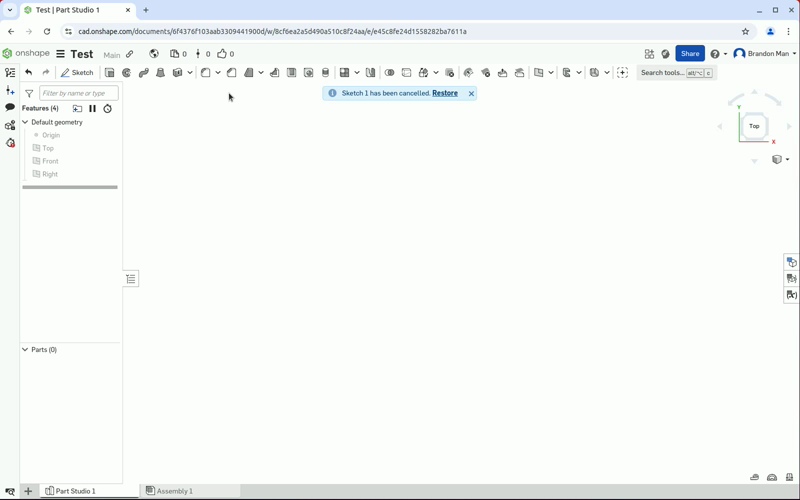
mouse_move(73, 352)
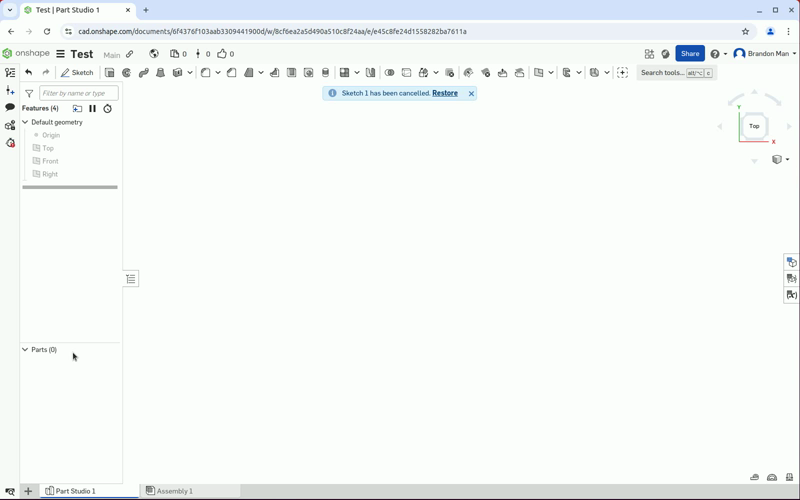
key(y)
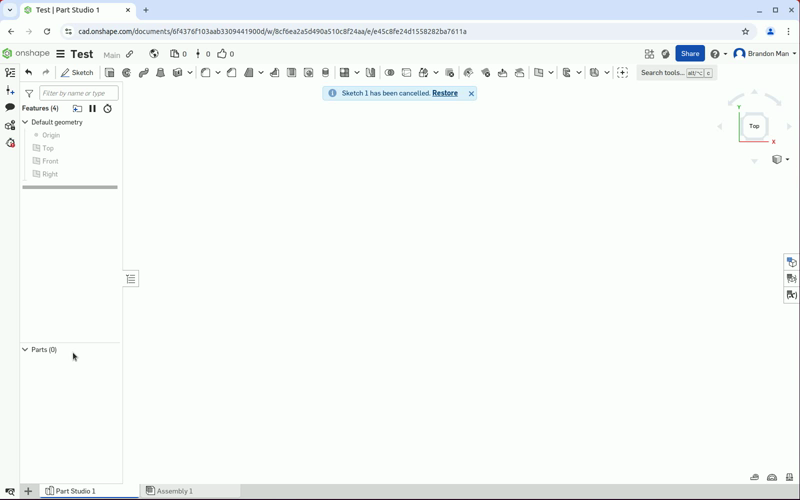
key(shift+p)
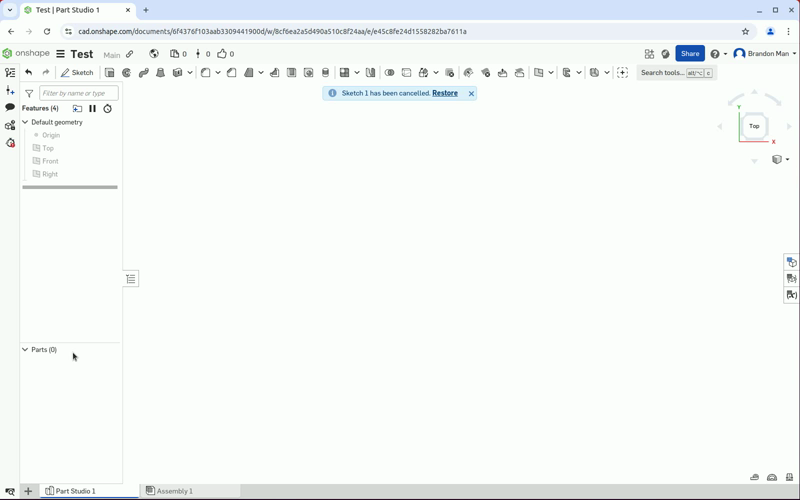
key(space)
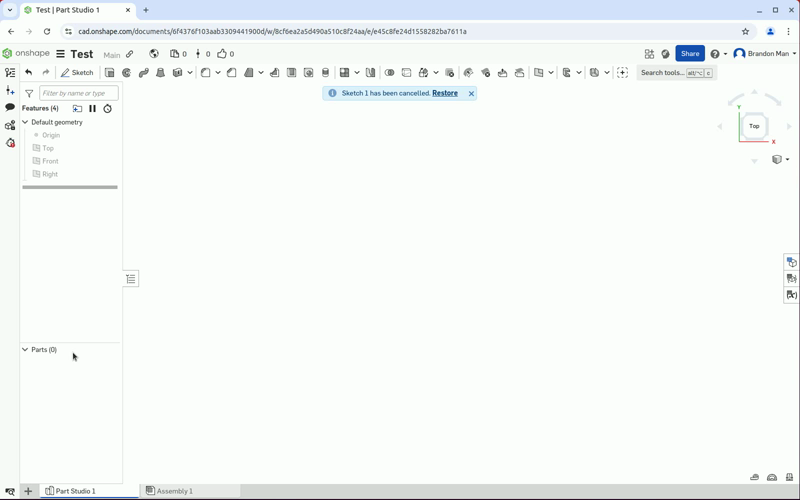
key_down(shift)
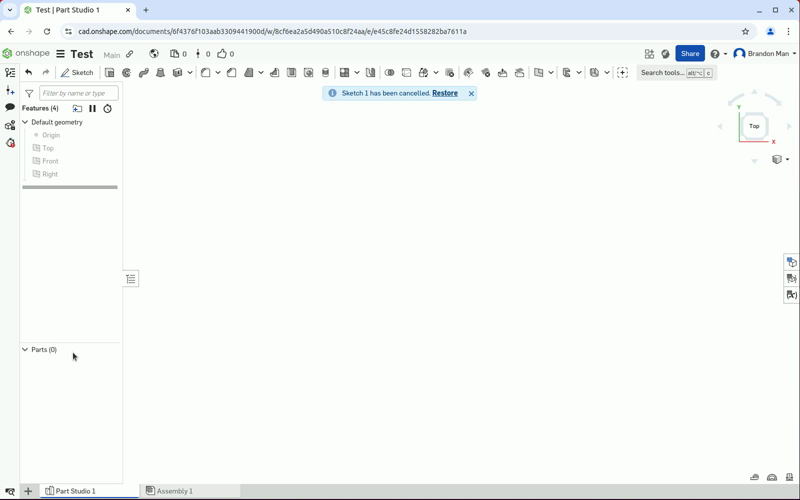
key(up)
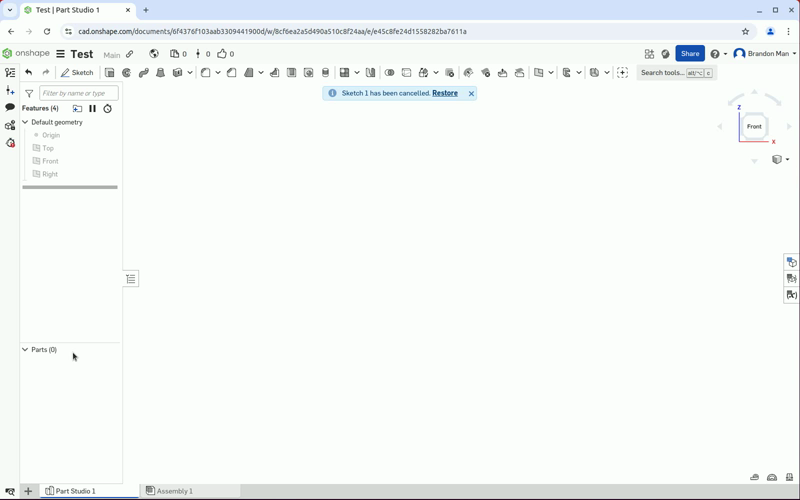
key_up(shift)
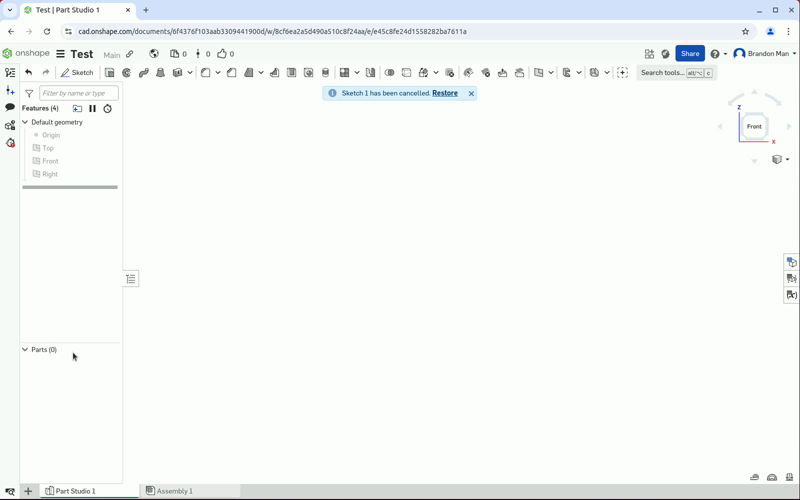
mouse_move(73, 352)
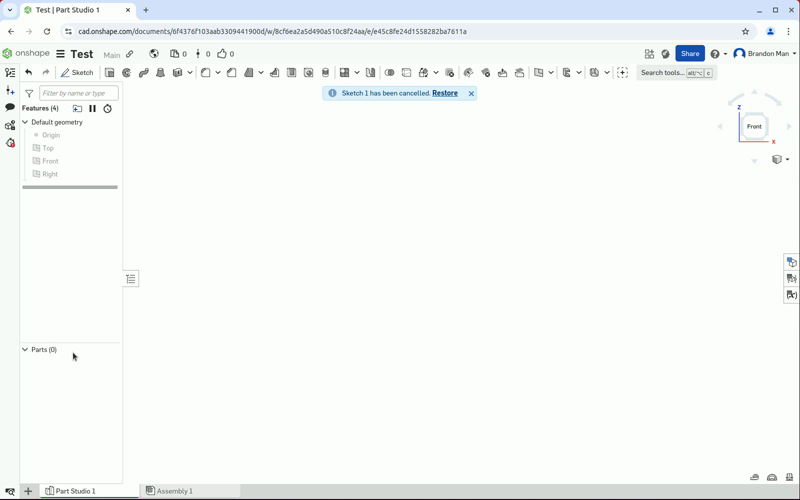
key(shift+y)
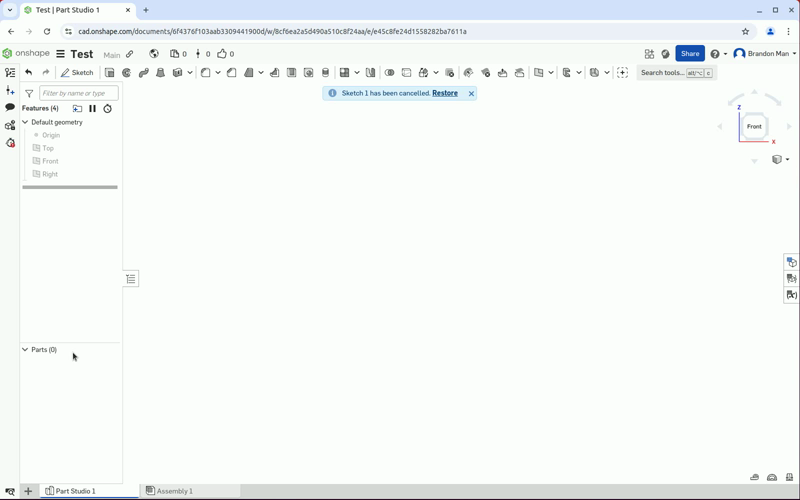
key(shift+s)
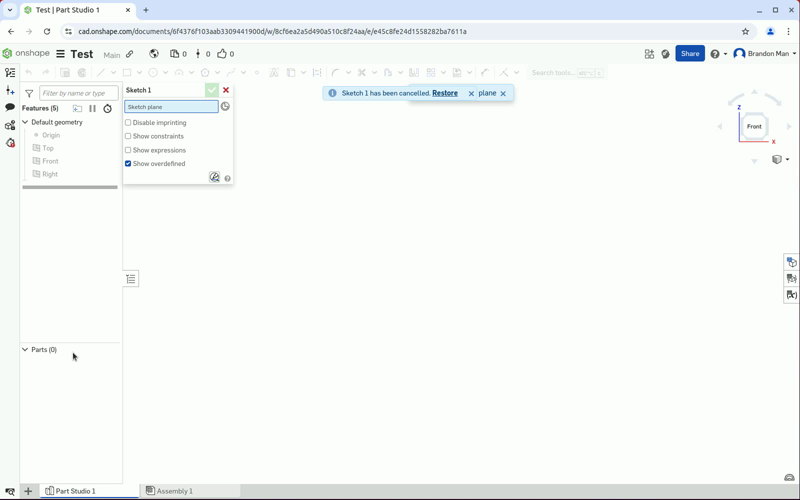
mouse_move(73, 163)
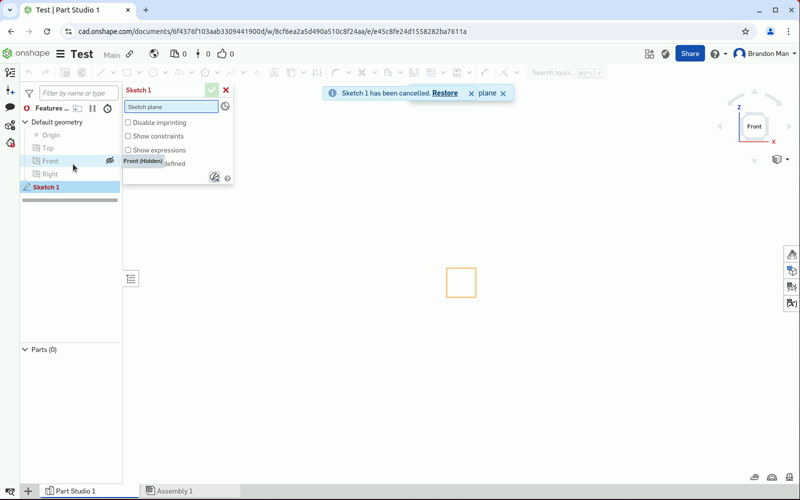
click(73, 163)
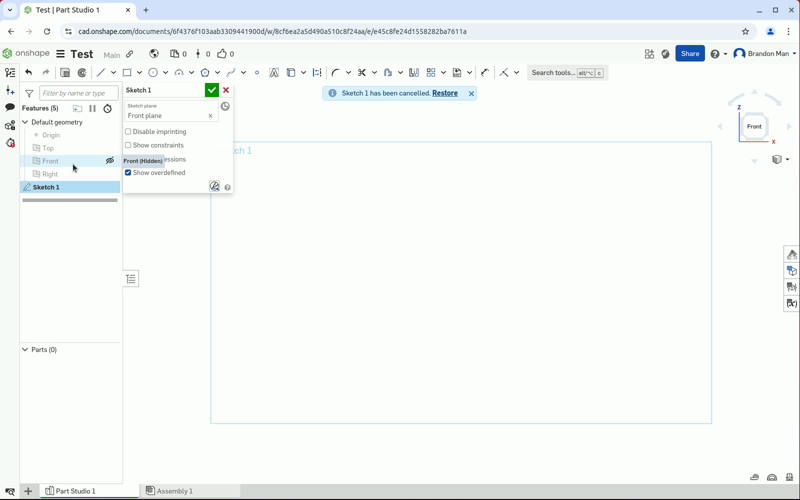
mouse_move(73, 352)
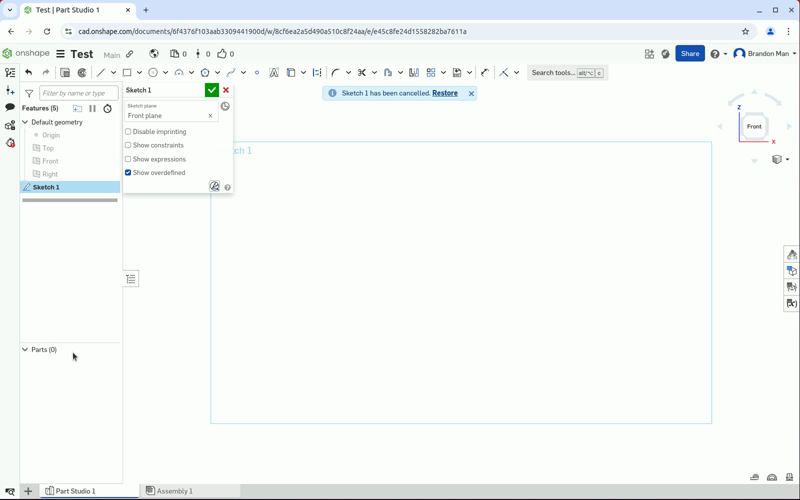
key(y)
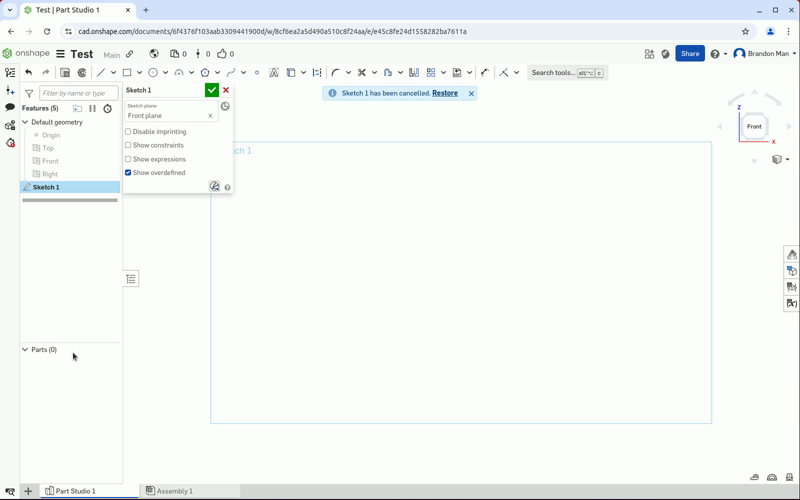
key(l)
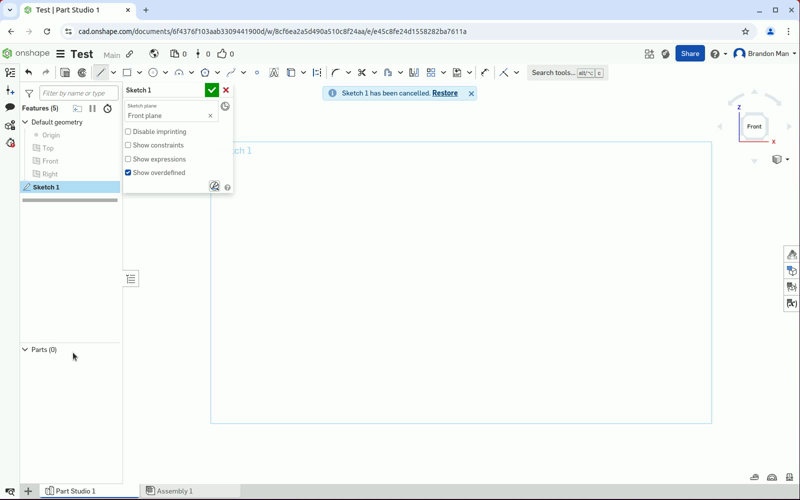
key_down(shift)
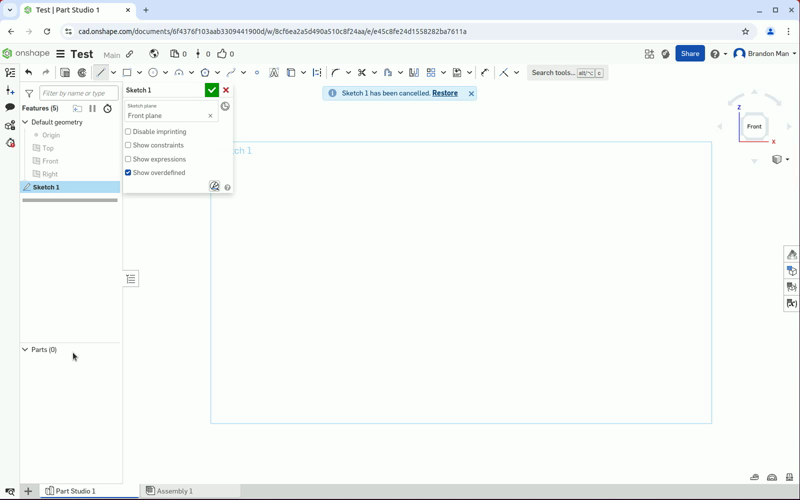
mouse_move(460, 282)
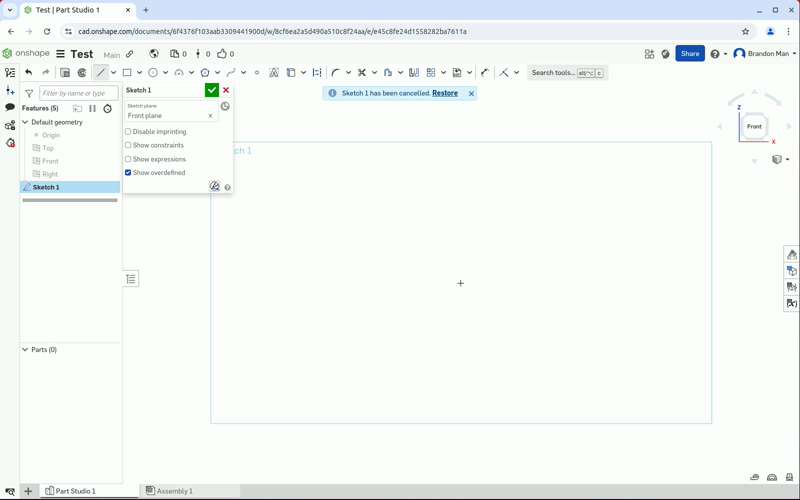
click(460, 282)
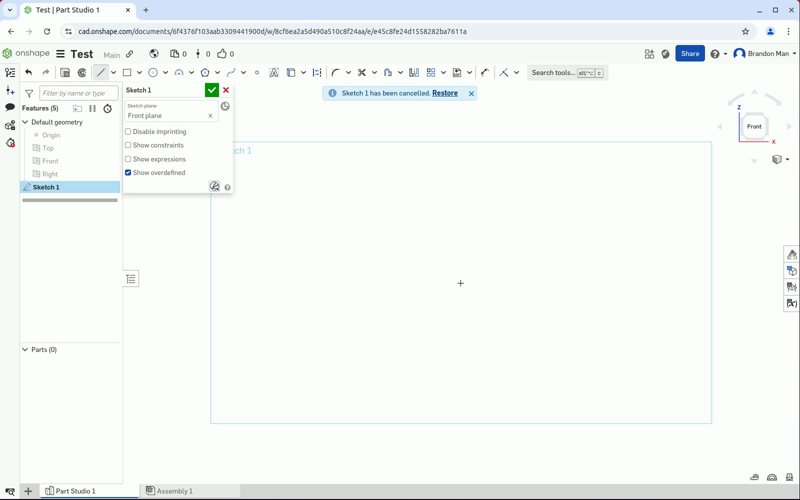
key_up(shift)
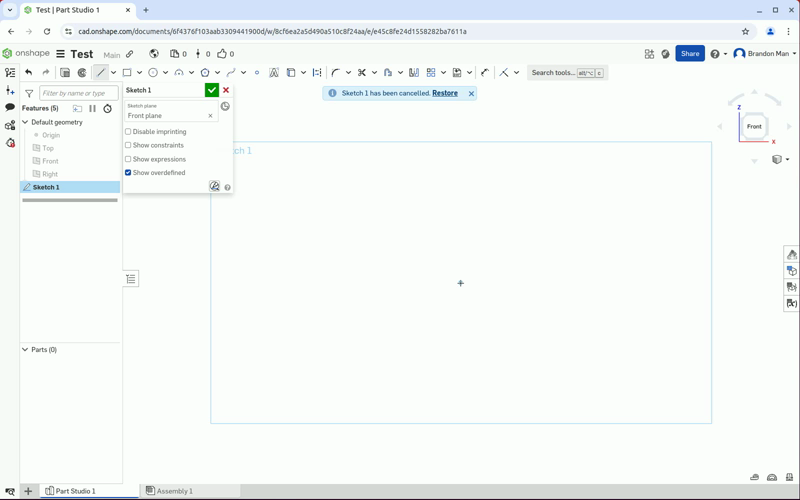
key_down(shift)
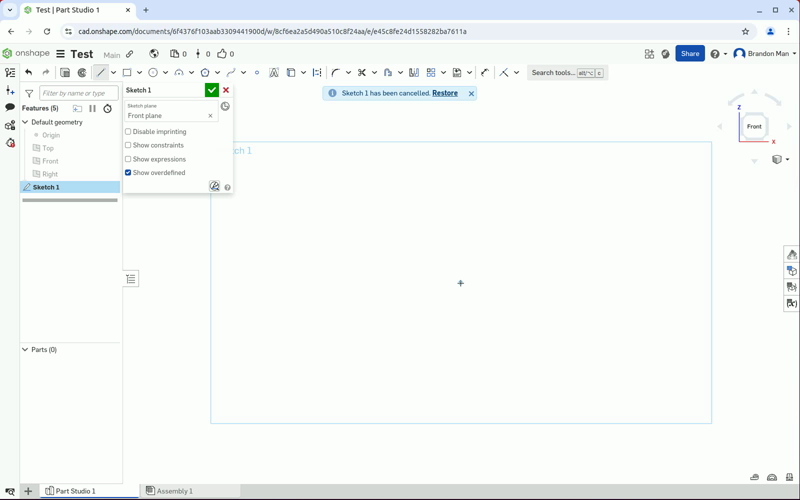
mouse_move(573, 282)
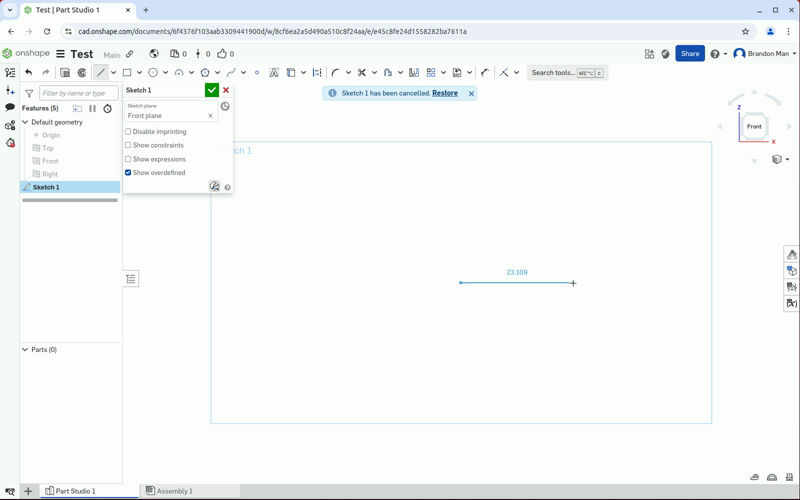
click(573, 282)
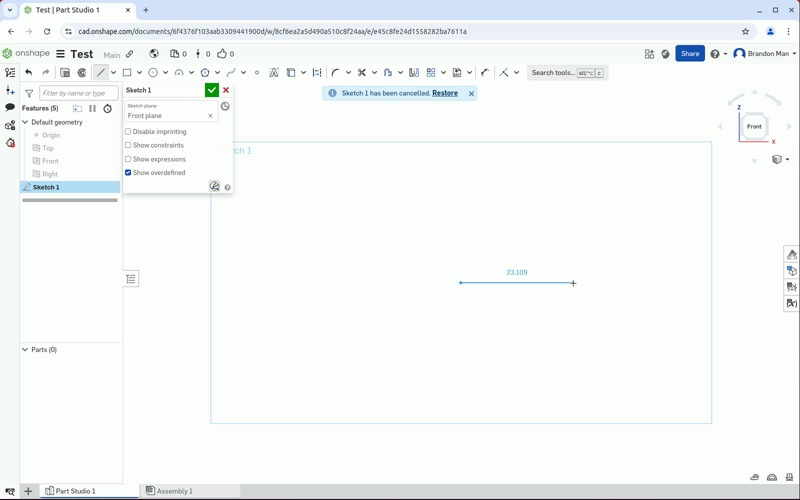
key_up(shift)
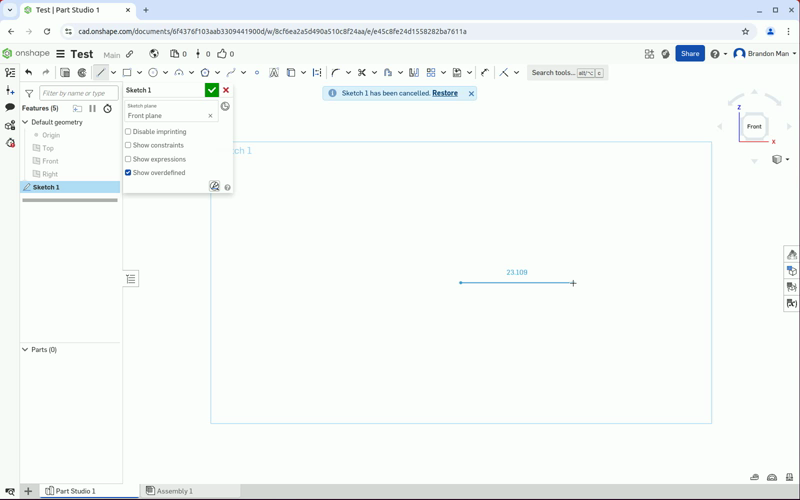
key_down(shift)
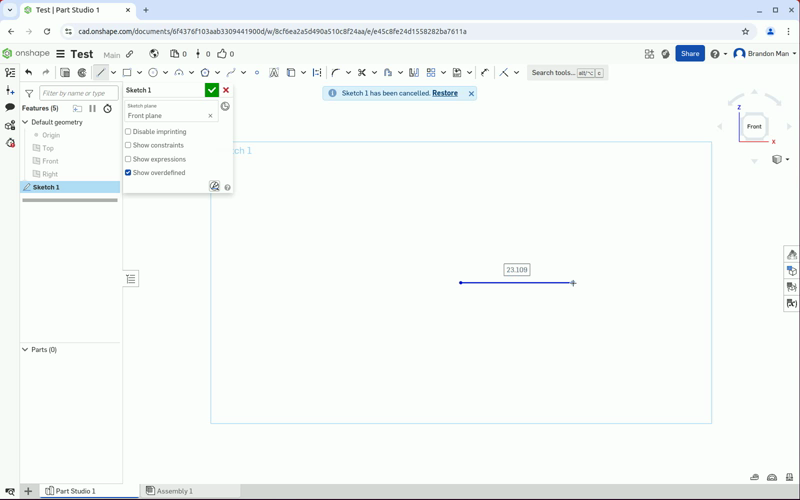
mouse_move(589, 282)
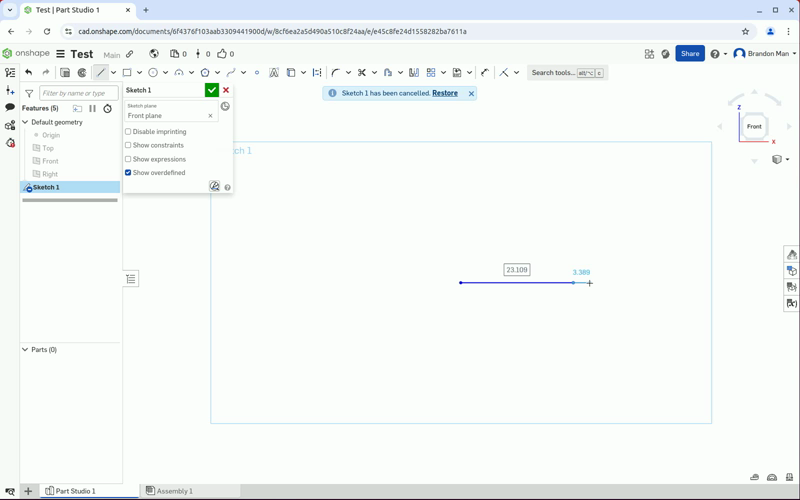
mouse_move(573, 264)
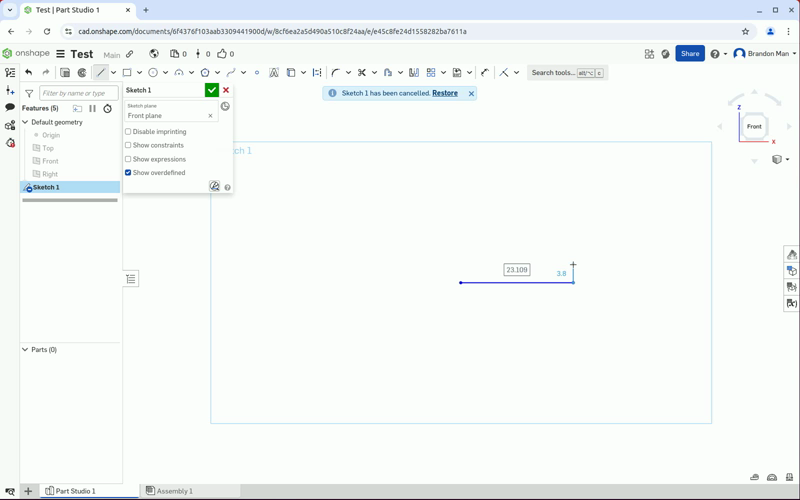
click(573, 264)
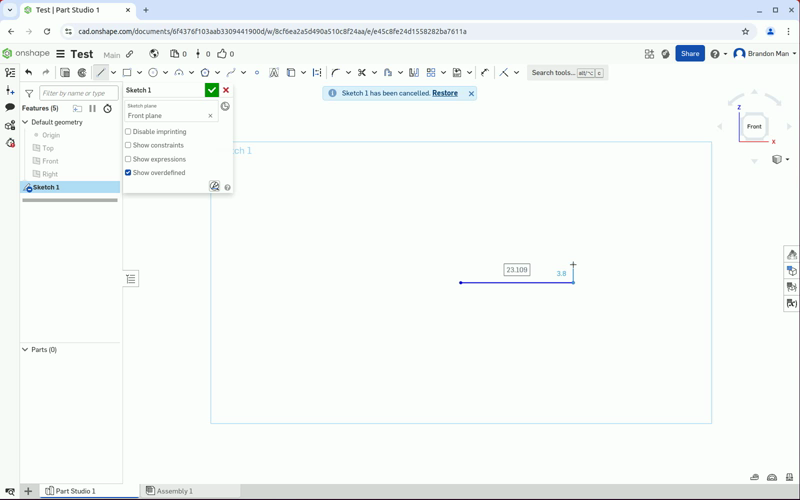
key_up(shift)
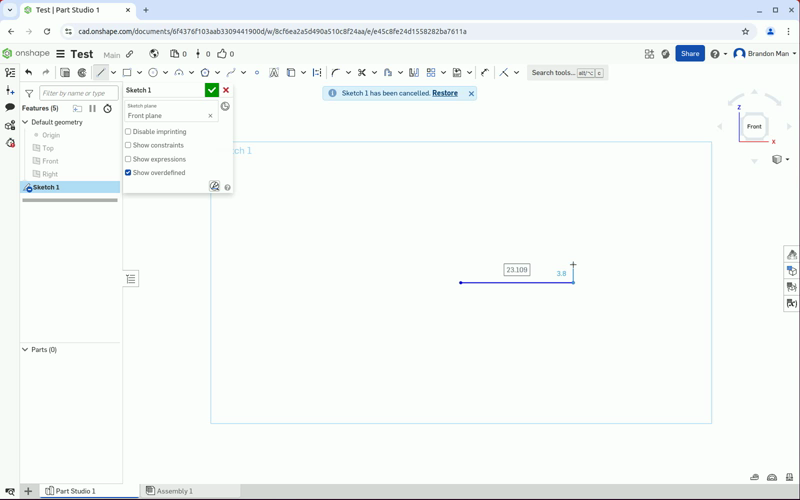
key_down(shift)
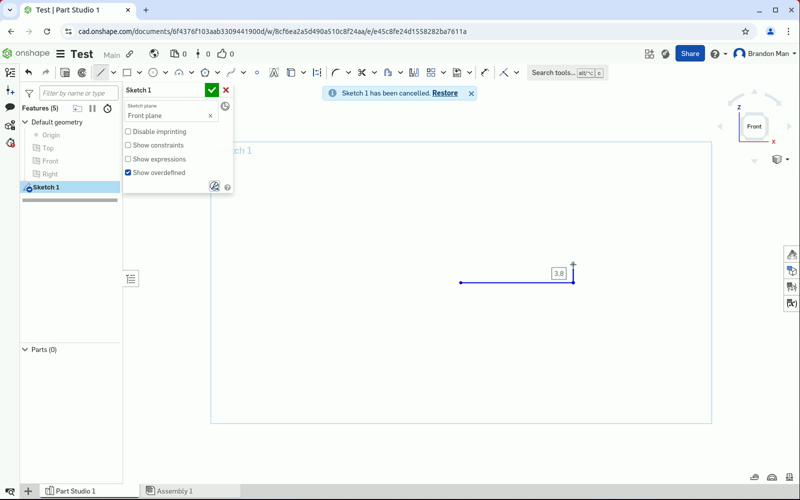
mouse_move(479, 264)
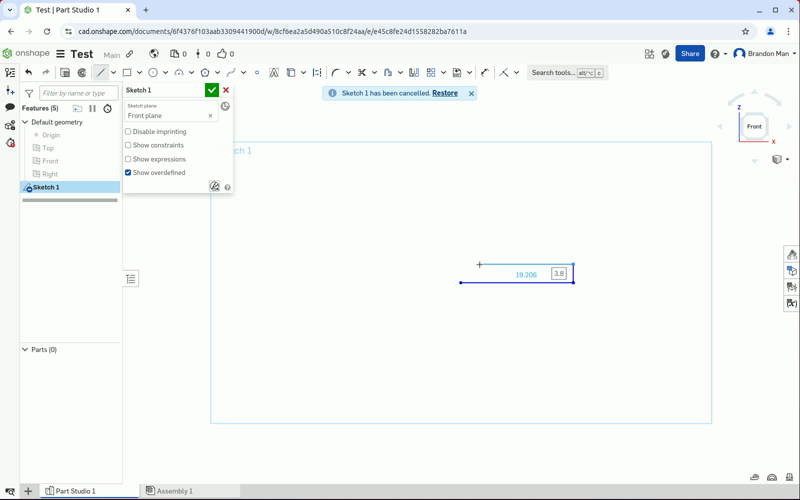
click(479, 264)
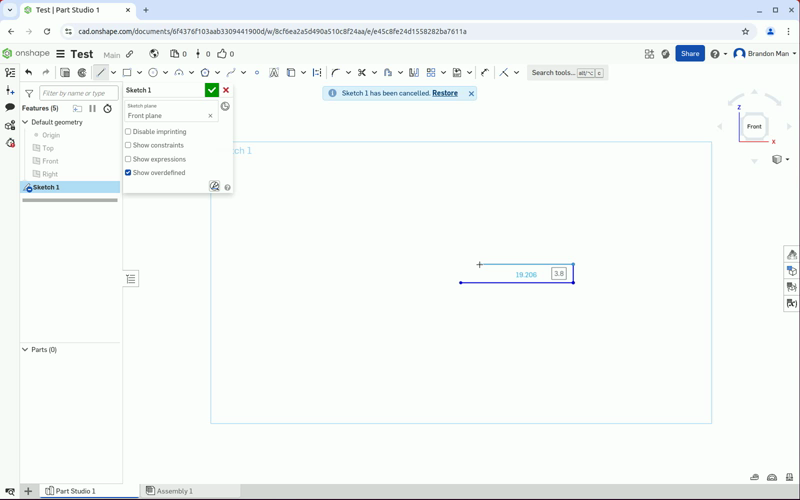
key_up(shift)
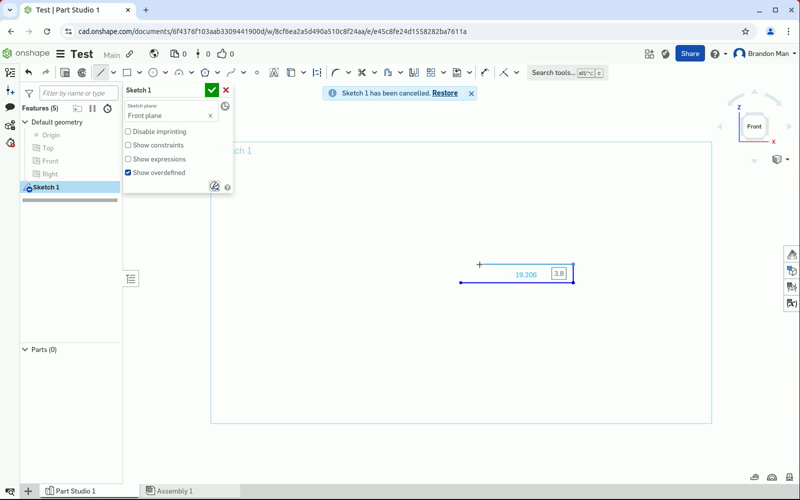
key_down(shift)
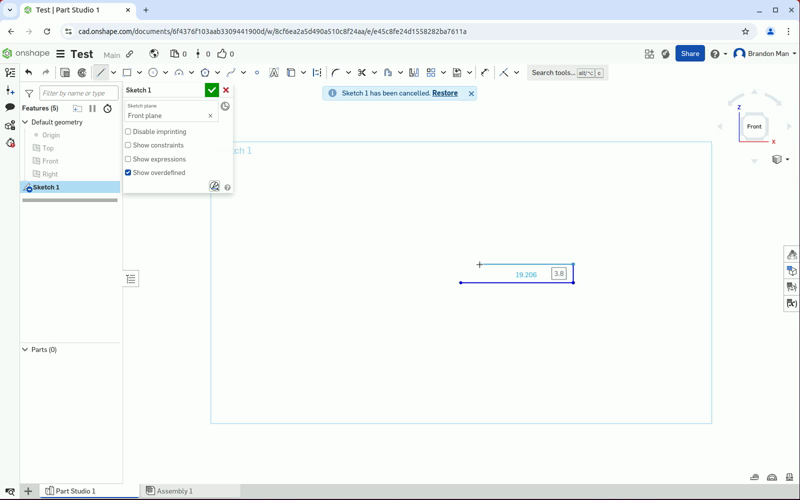
mouse_move(509, 264)
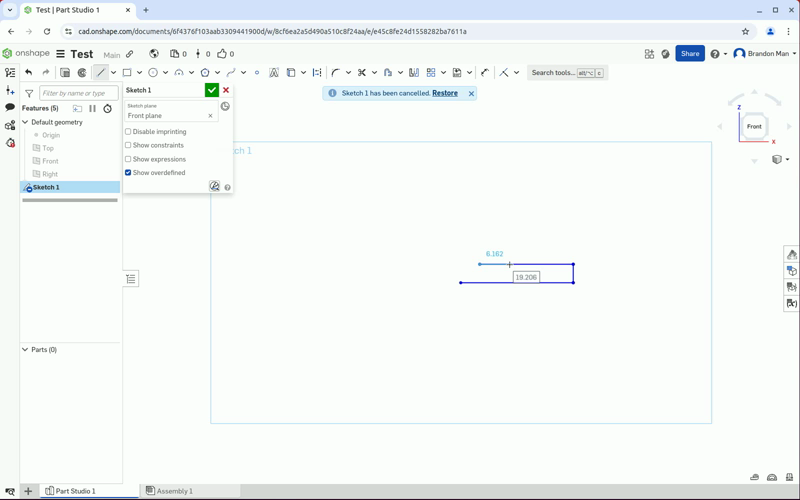
mouse_move(479, 245)
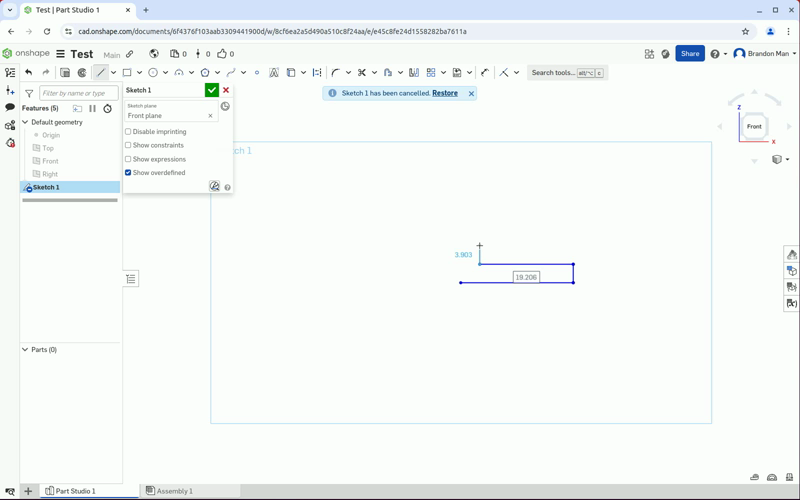
click(479, 245)
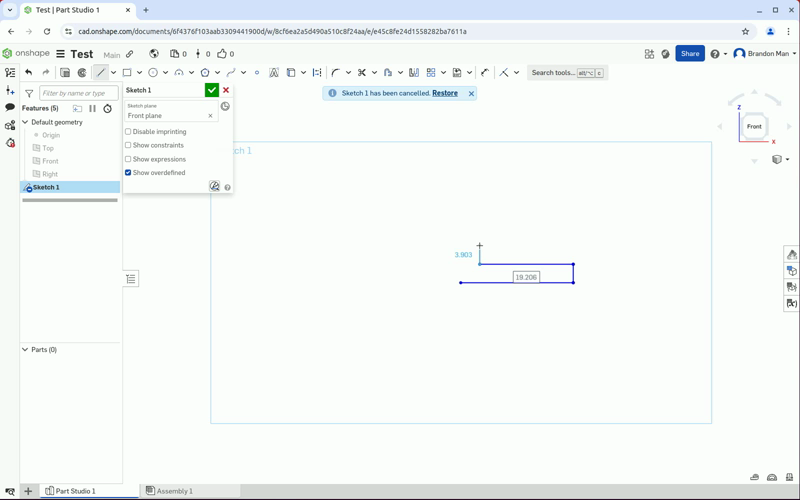
key_up(shift)
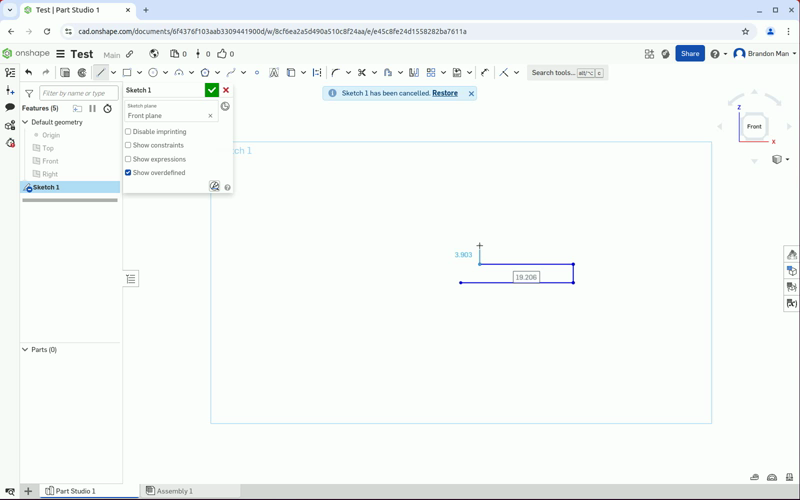
key_down(shift)
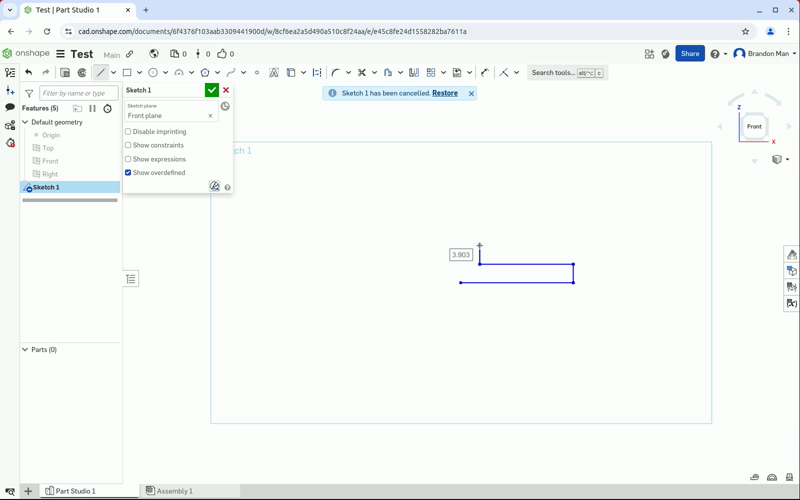
mouse_move(509, 245)
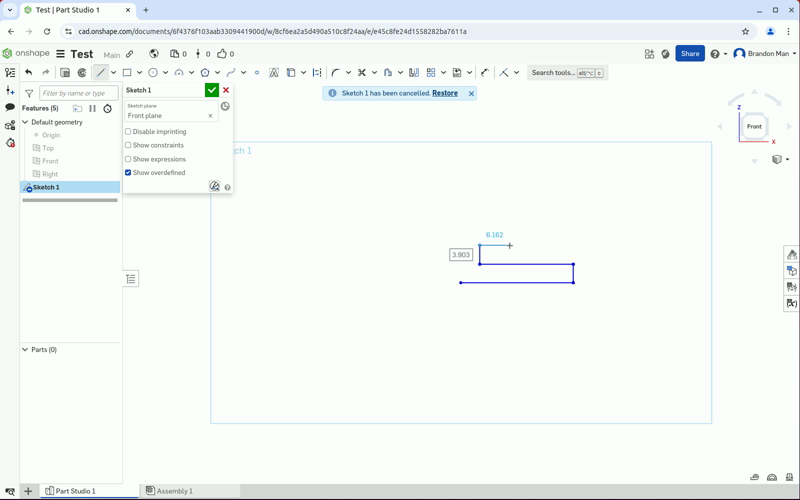
mouse_move(460, 245)
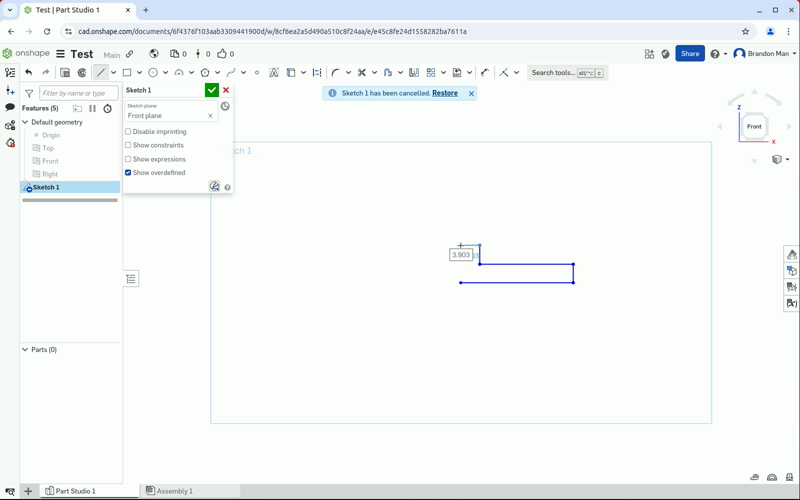
click(460, 245)
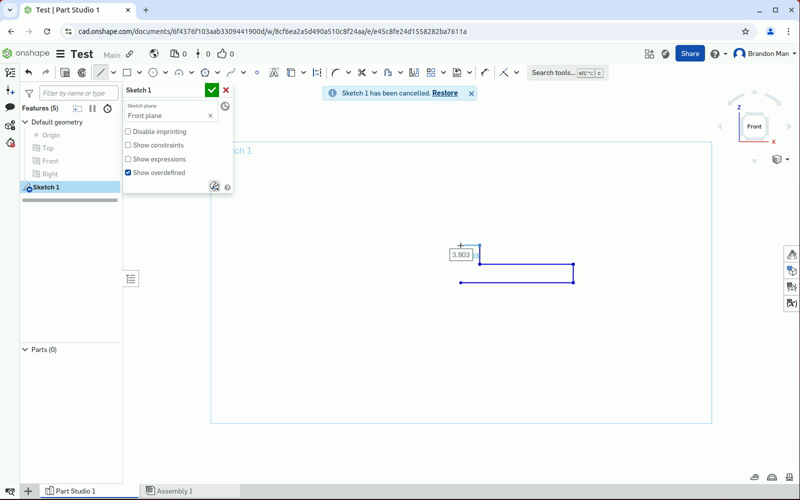
key_up(shift)
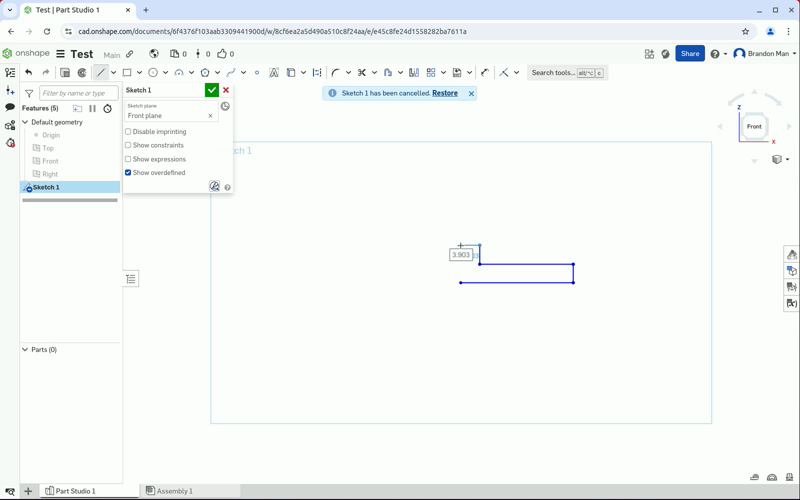
mouse_move(490, 245)
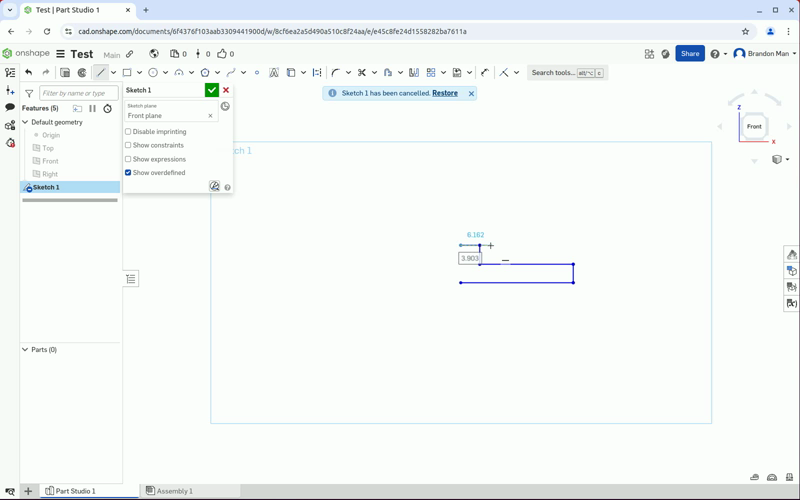
key_down(shift)
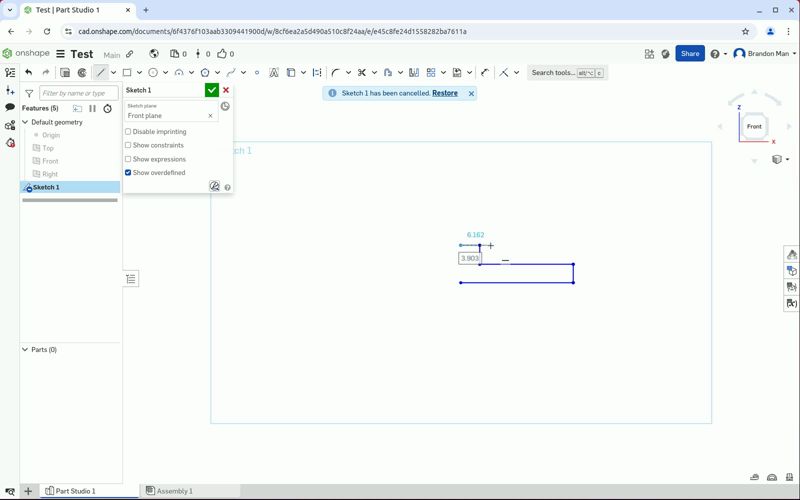
mouse_move(460, 282)
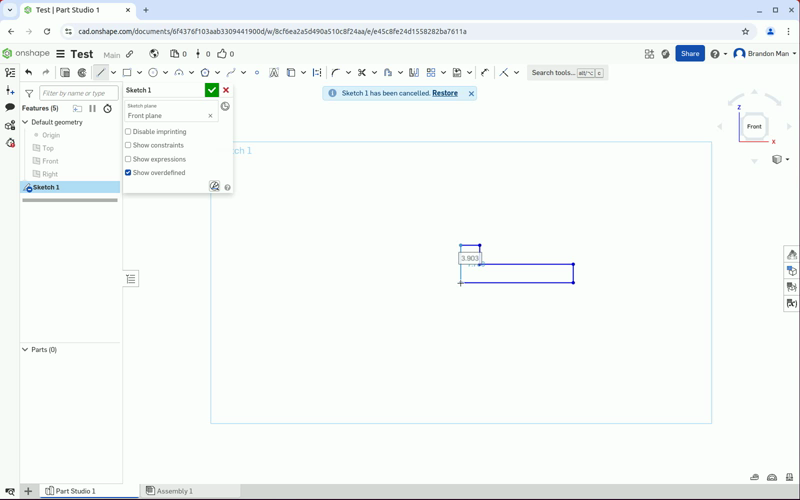
key_up(shift)
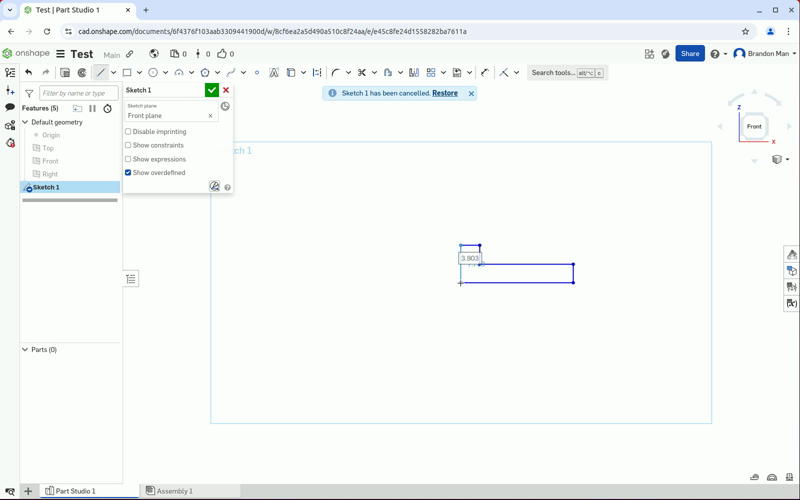
click(460, 282)
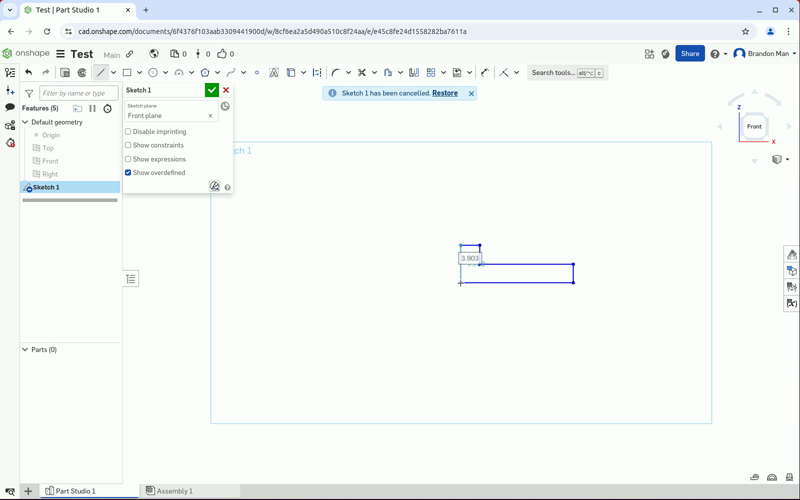
key(esc)
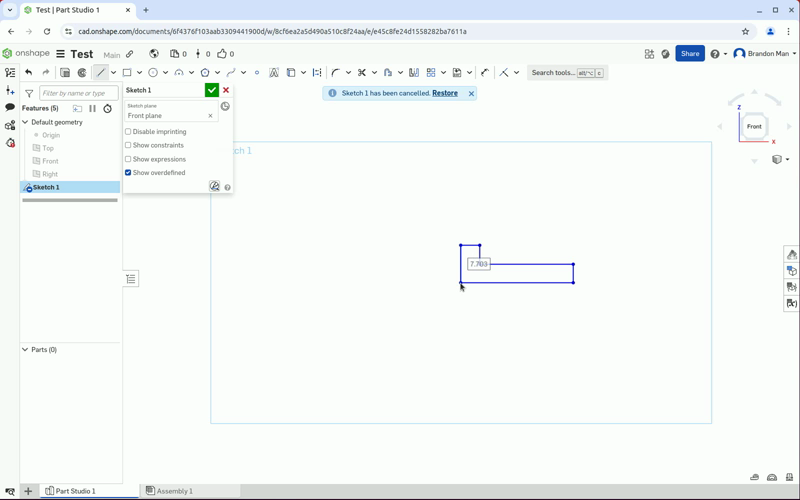
mouse_move(568, 276)
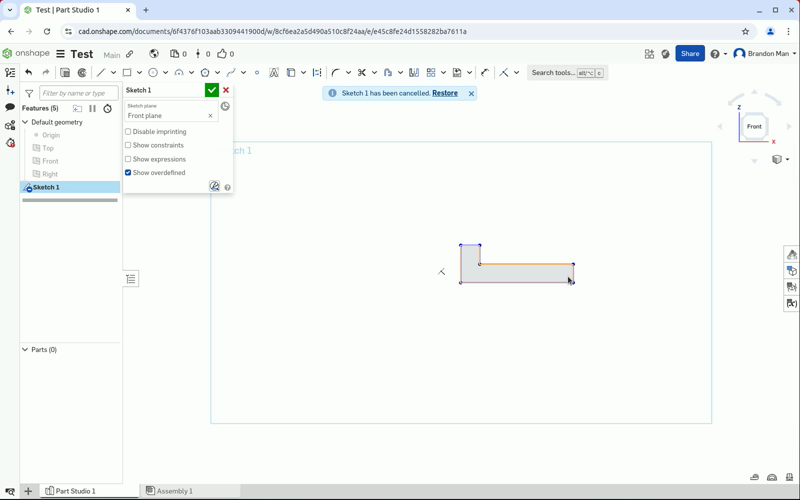
click(568, 276)
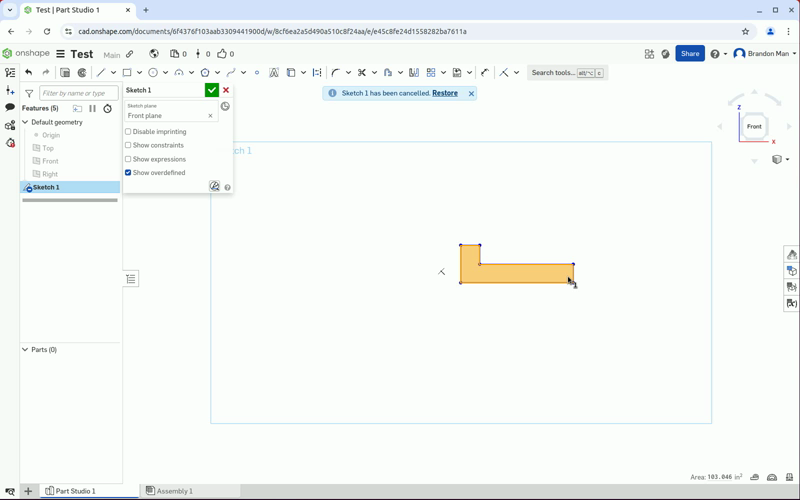
mouse_move(73, 352)
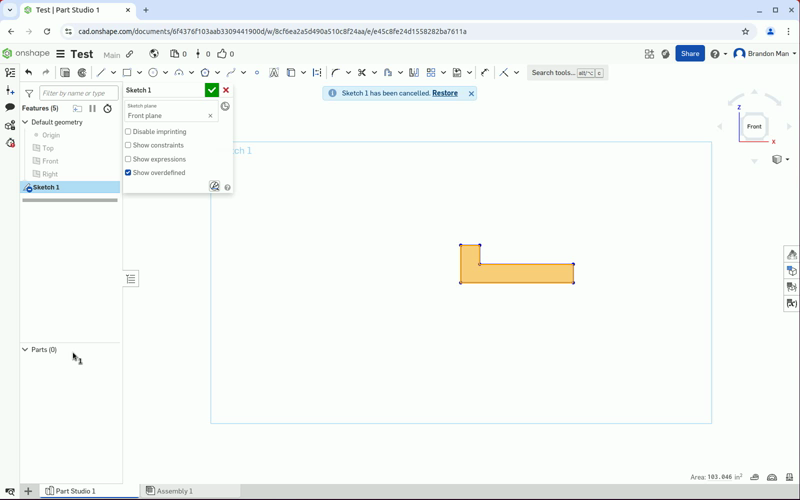
key(shift+y)
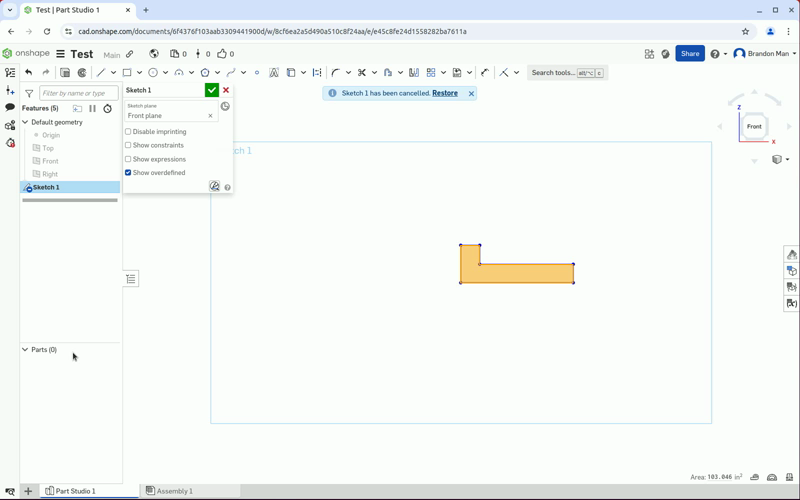
key(shift+e)
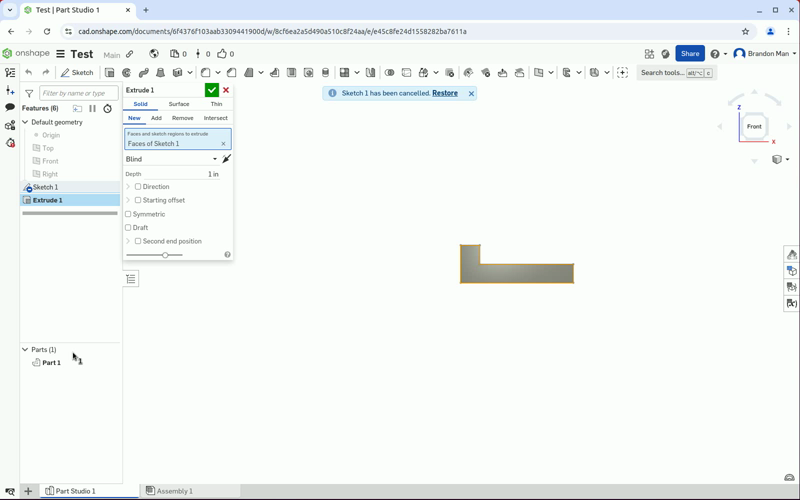
mouse_move(143, 106)
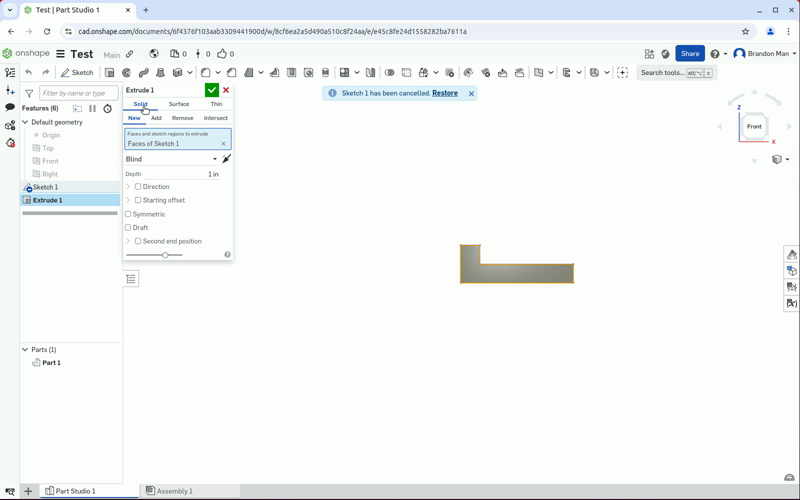
click(143, 106)
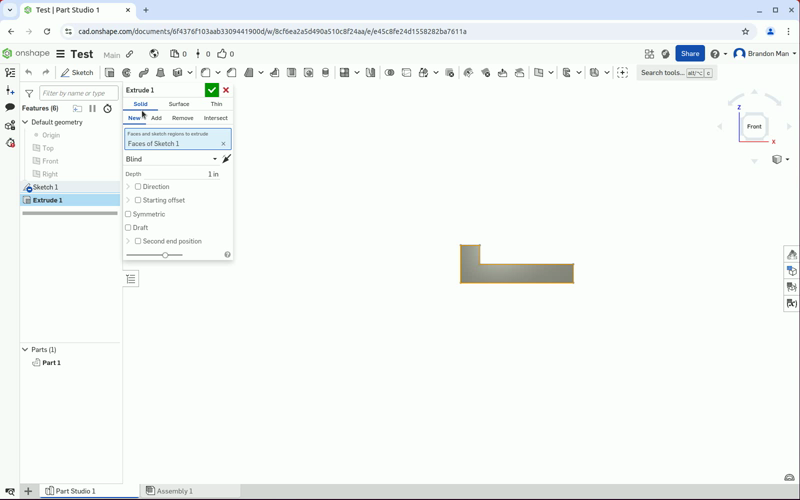
mouse_move(137, 120)
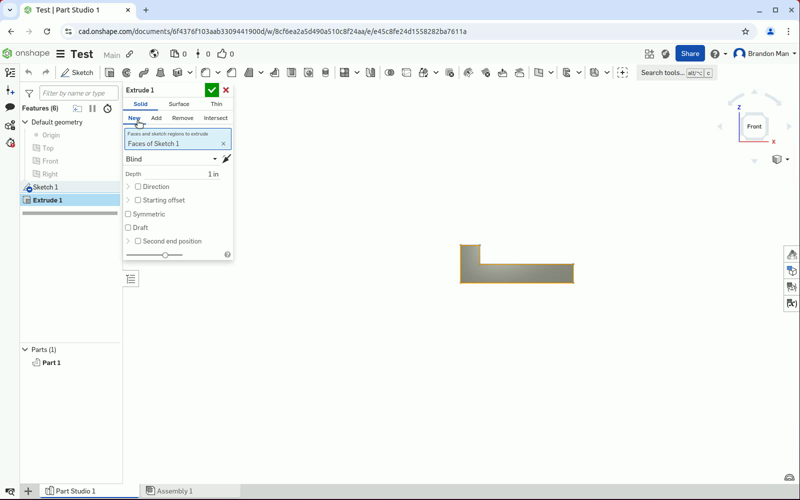
click(137, 120)
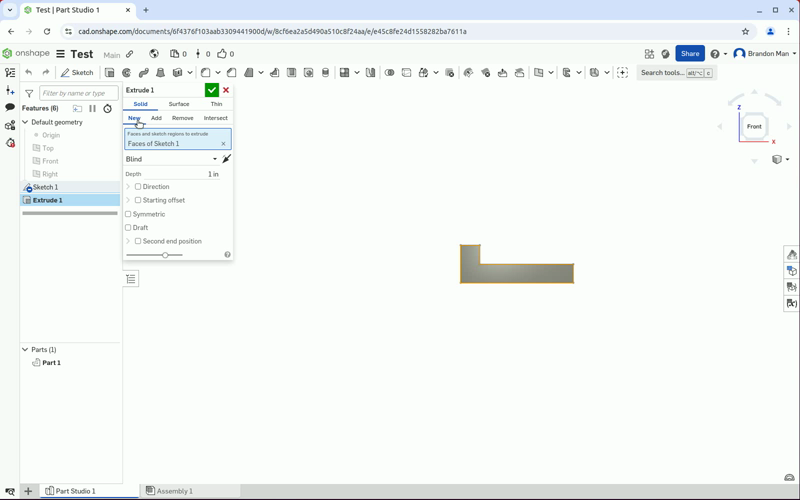
key(tab, 4)
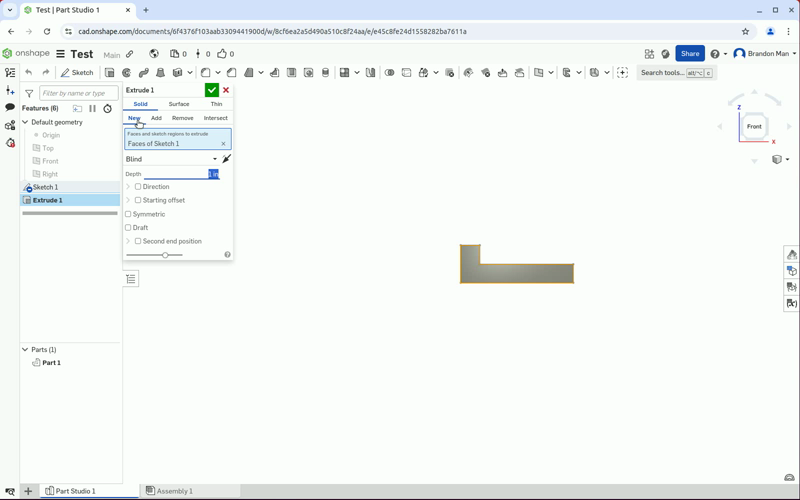
text(-11.554)
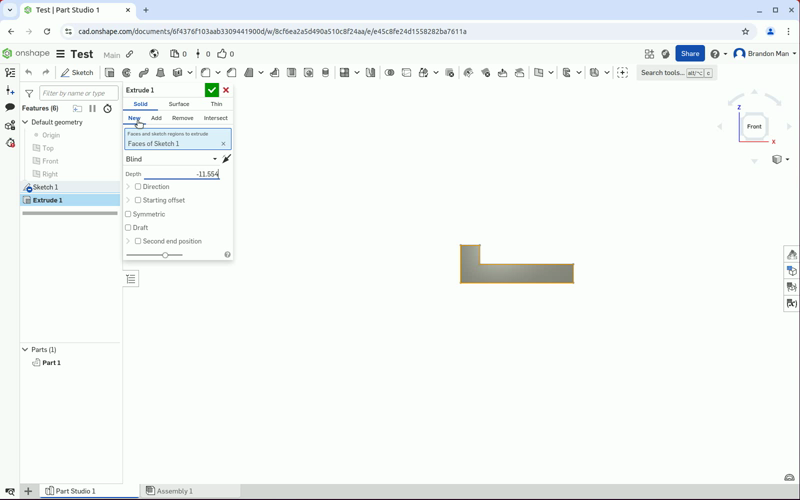
key(enter)
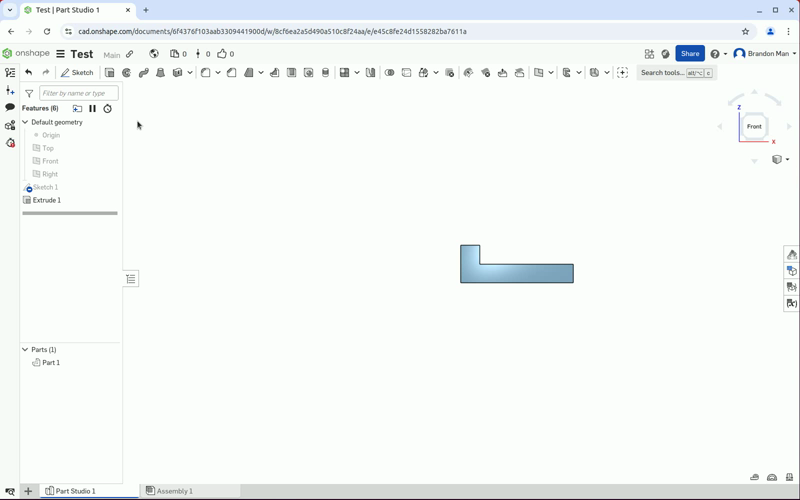
key(shift+h)
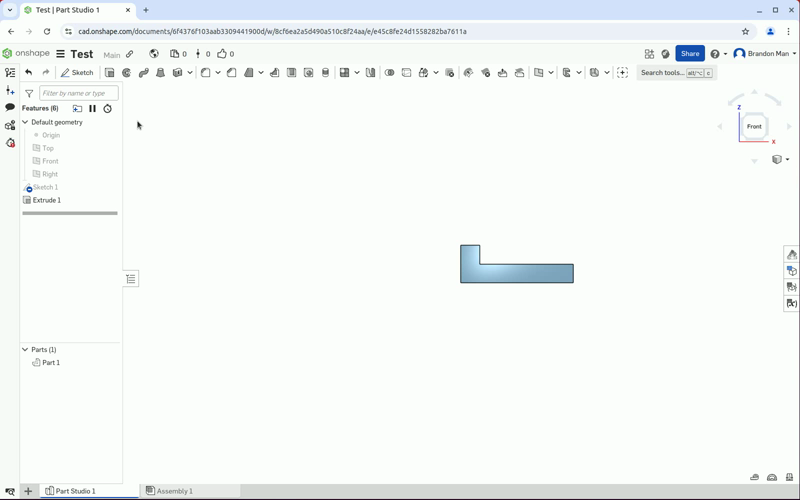
key(shift+h)
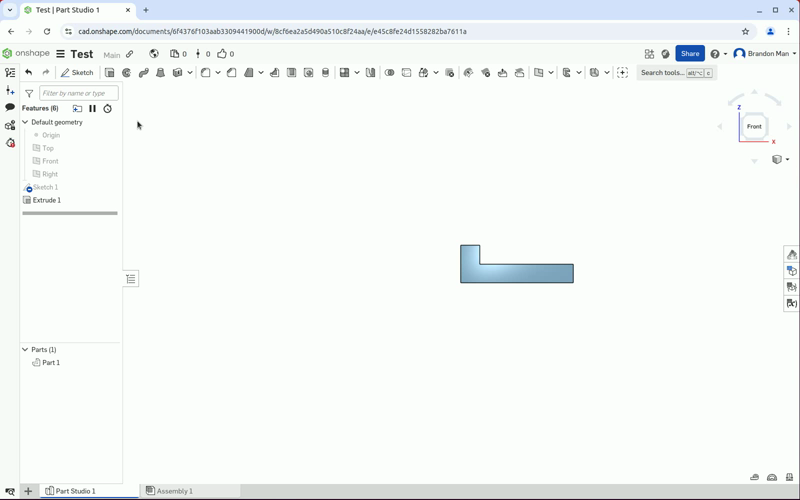
mouse_move(73, 189)
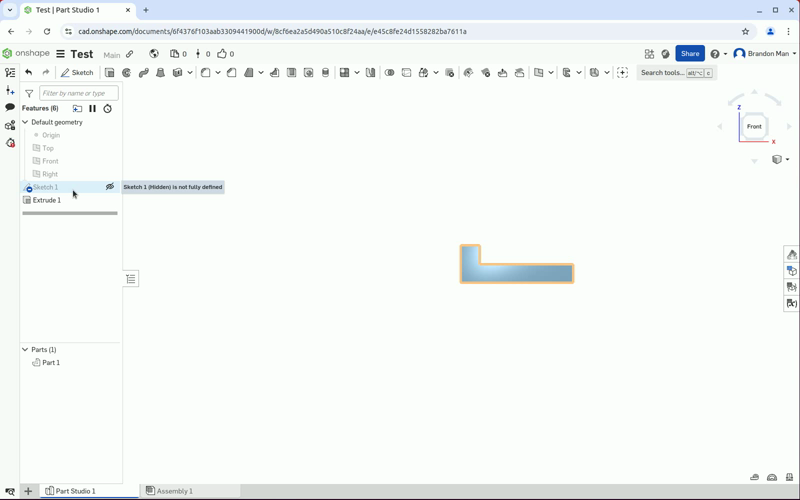
click(73, 189)
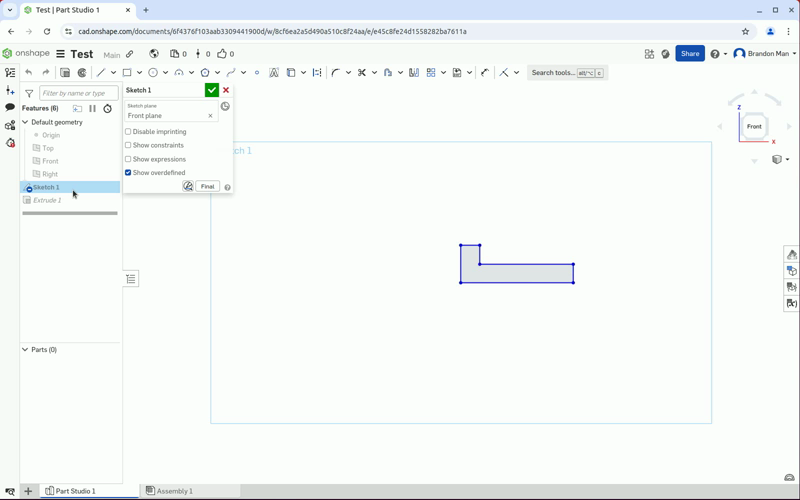
mouse_move(229, 92)
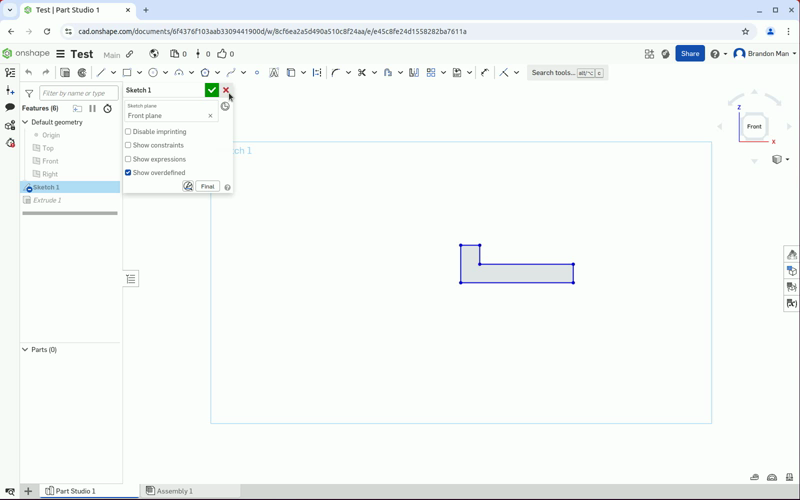
click(229, 92)
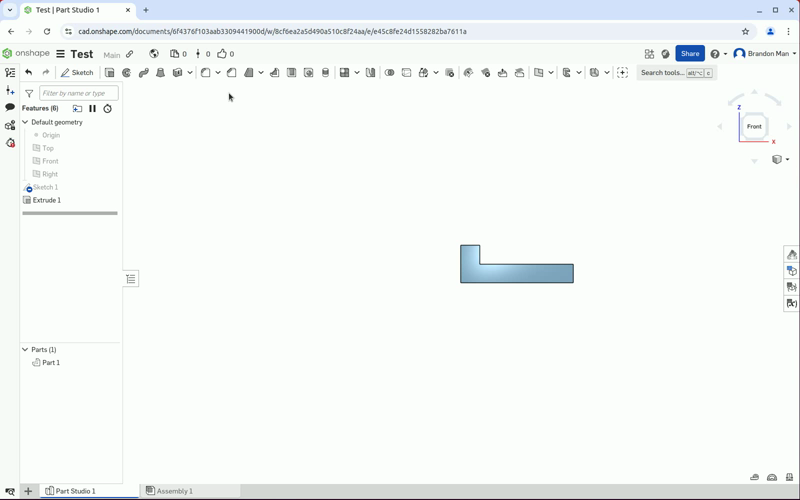
mouse_move(73, 352)
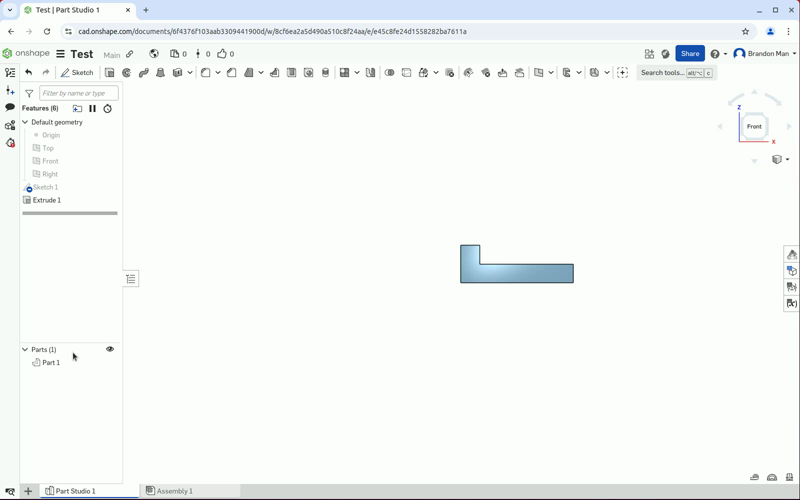
key(y)
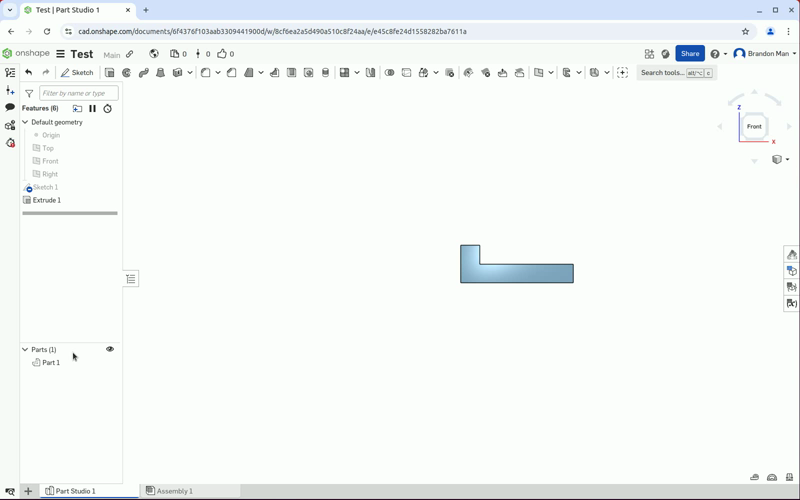
key(shift+p)
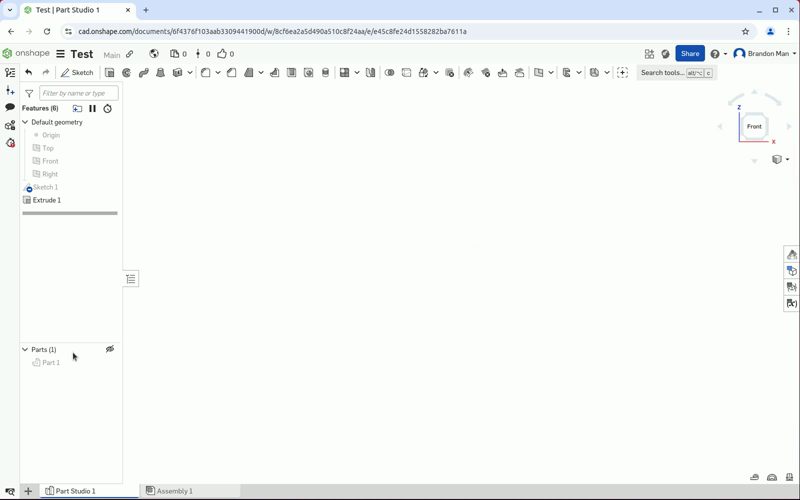
key(space)
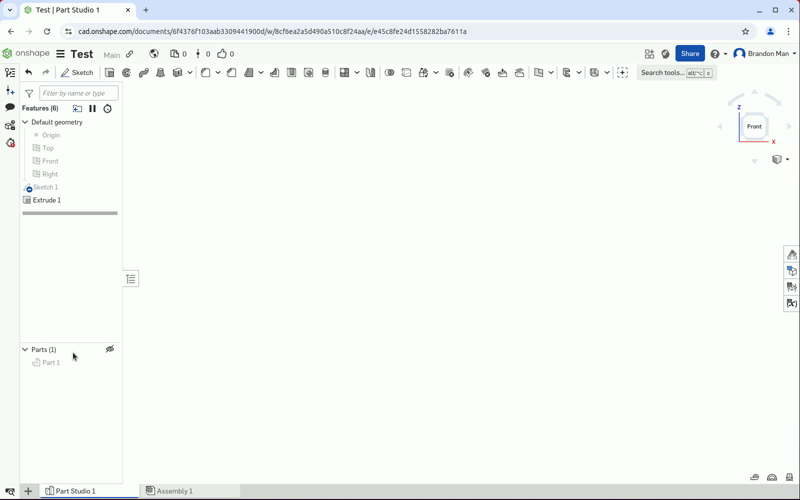
key_down(shift)
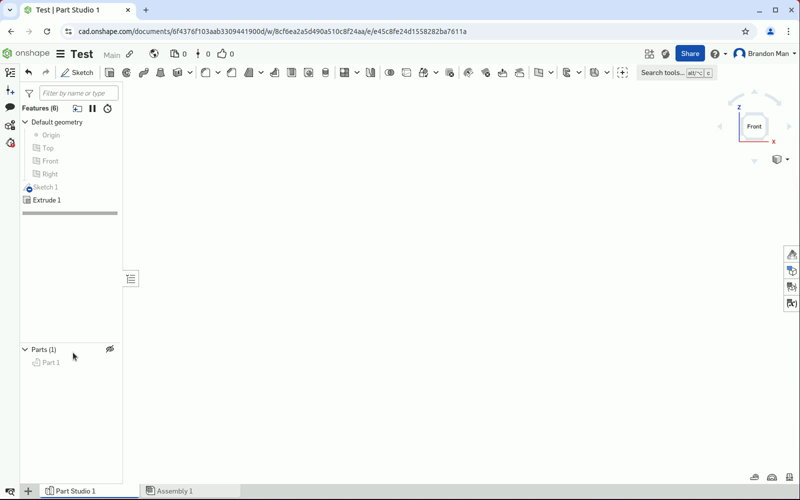
key(down)
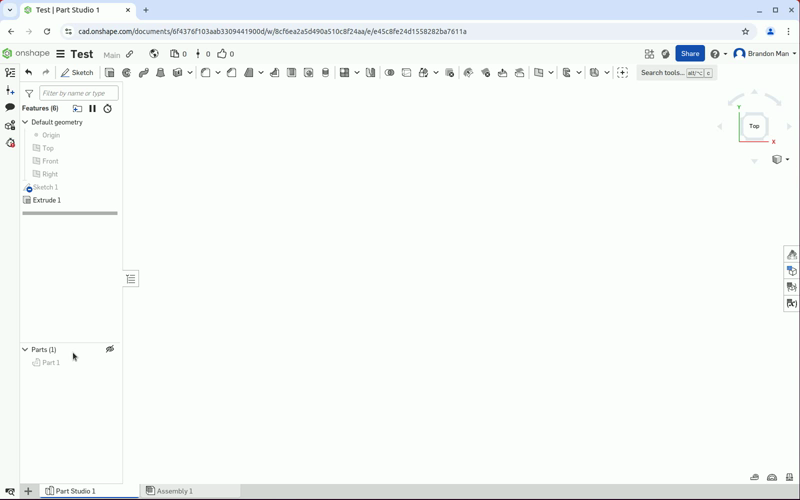
key_up(shift)
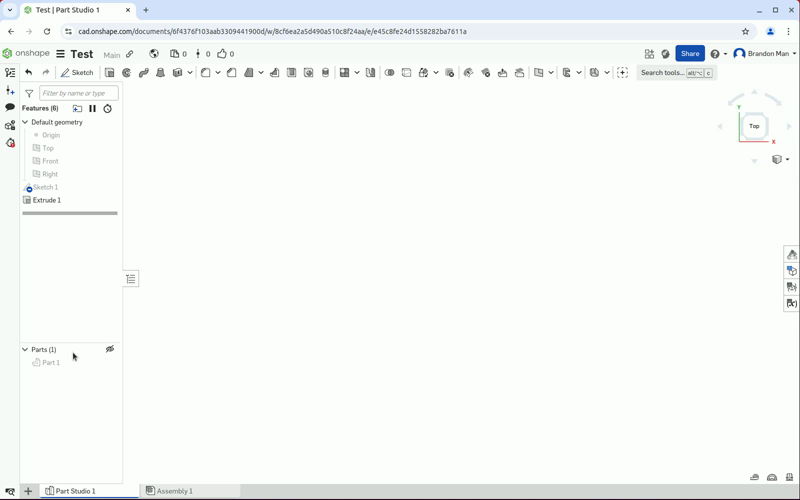
mouse_move(73, 352)
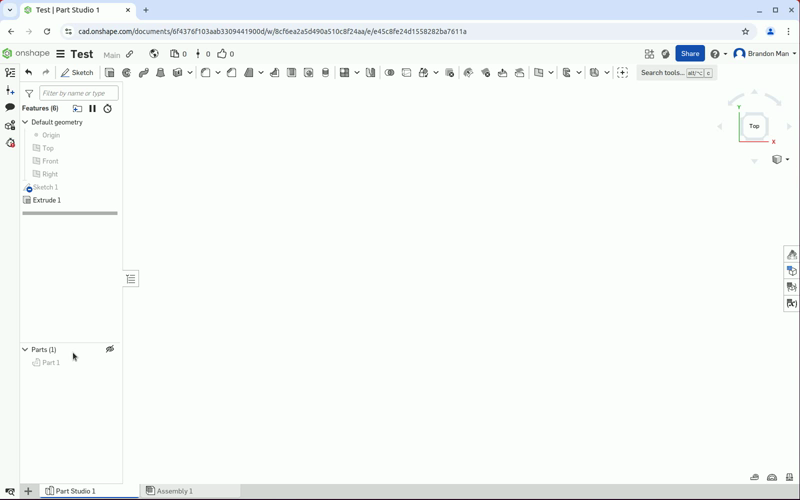
key(shift+y)
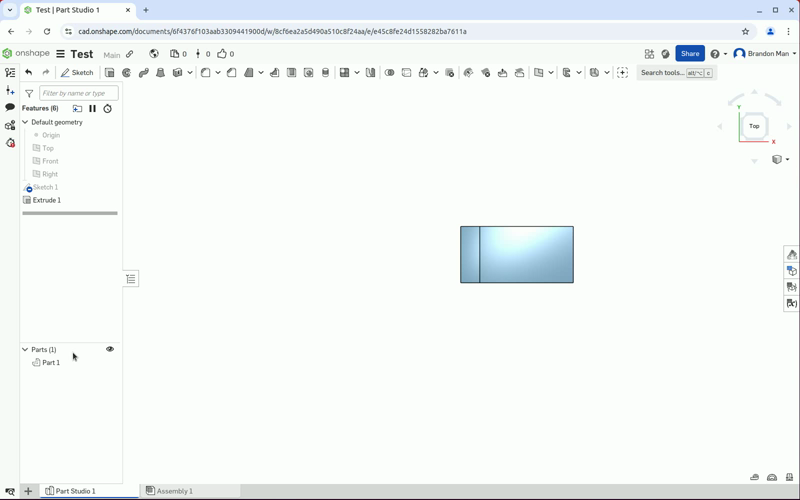
mouse_move(541, 75)
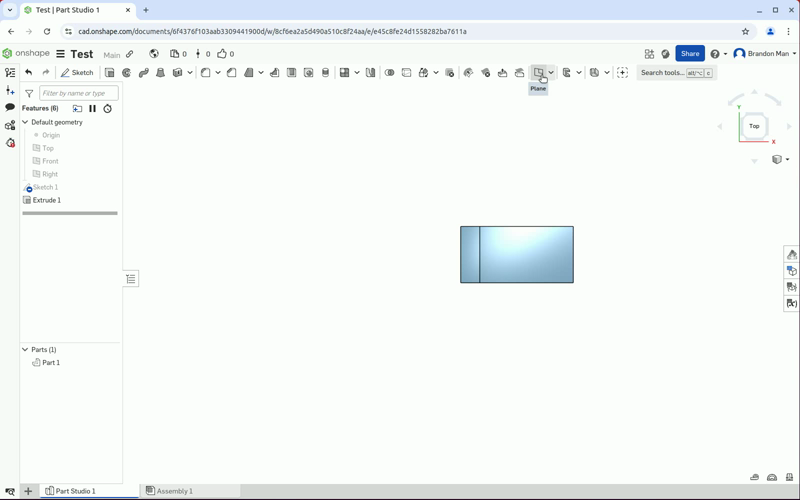
click(541, 75)
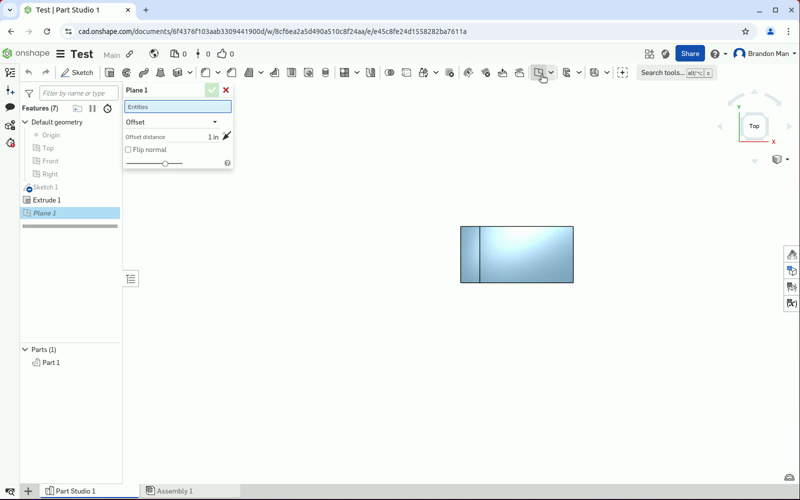
mouse_move(73, 150)
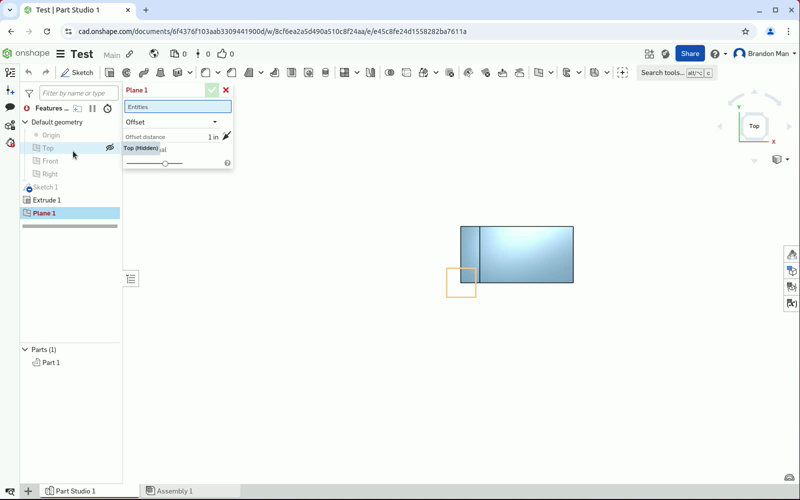
click(73, 150)
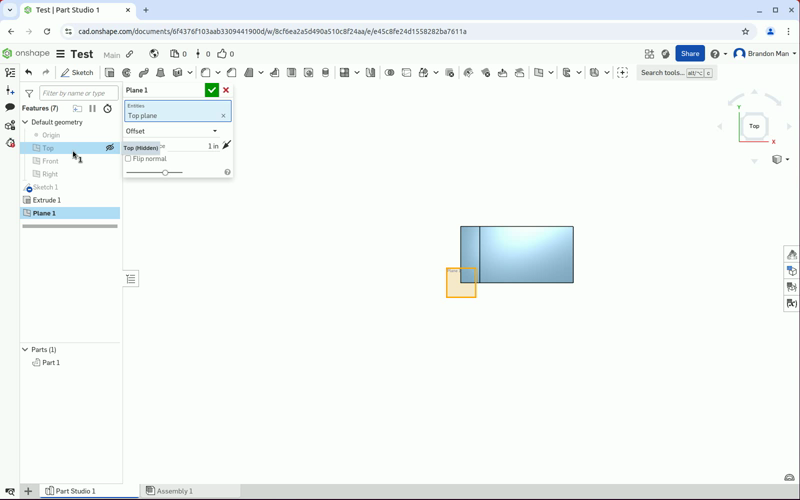
key(tab, 2)
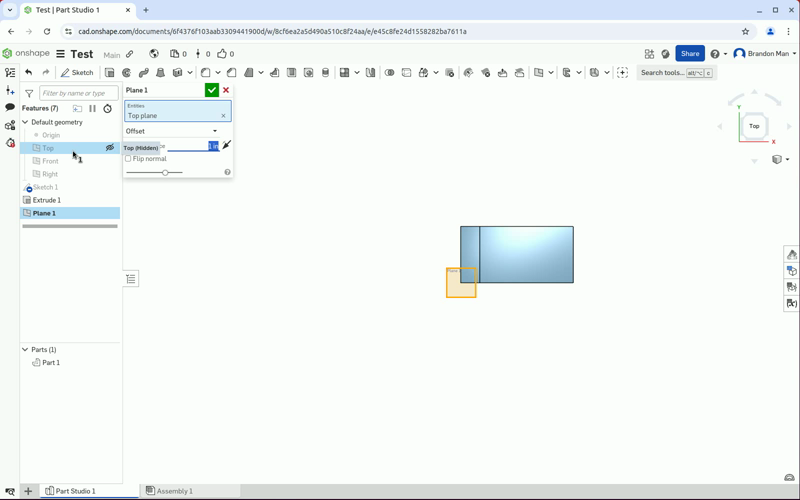
text(3.851)
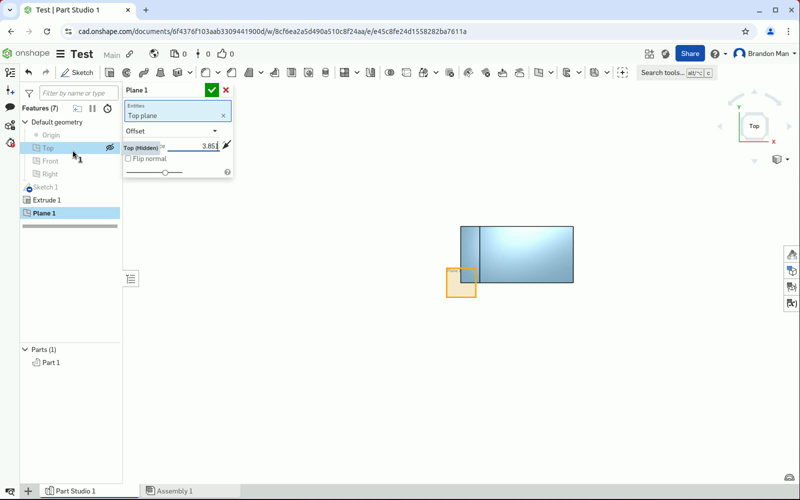
key(enter, 2)
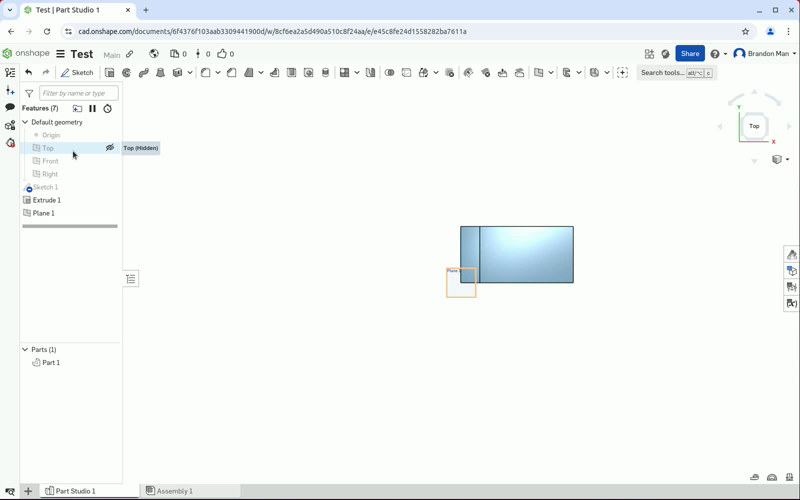
key(shift+s)
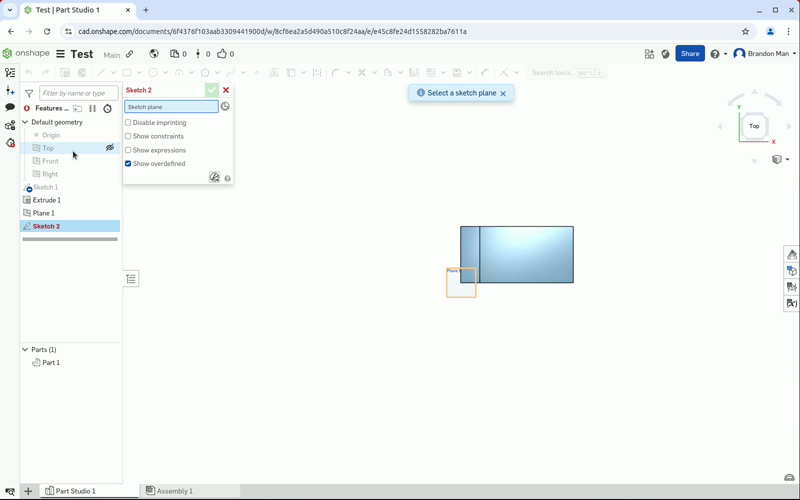
mouse_move(73, 215)
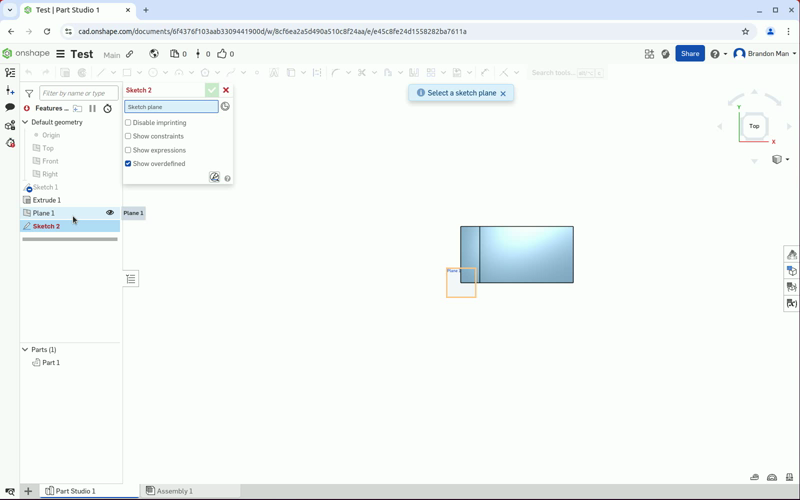
click(73, 215)
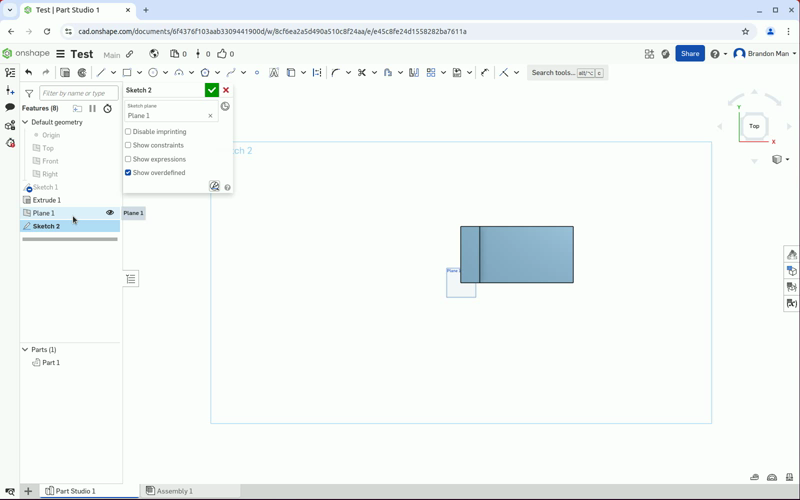
mouse_move(73, 352)
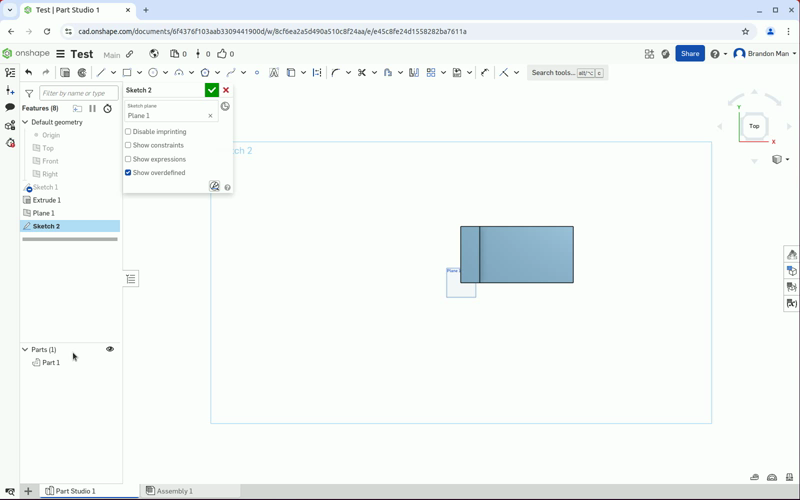
key(y)
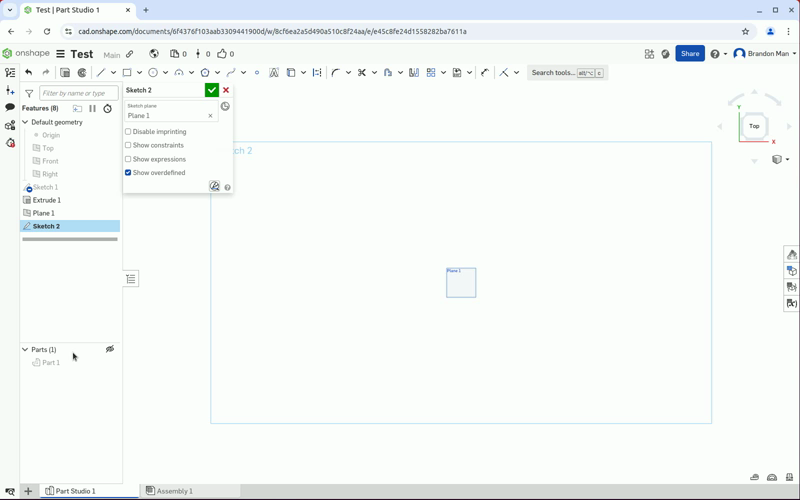
key(l)
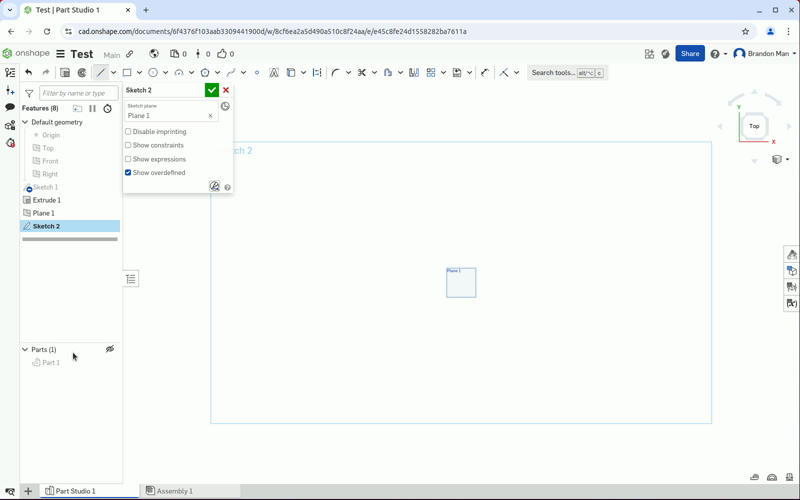
key_down(shift)
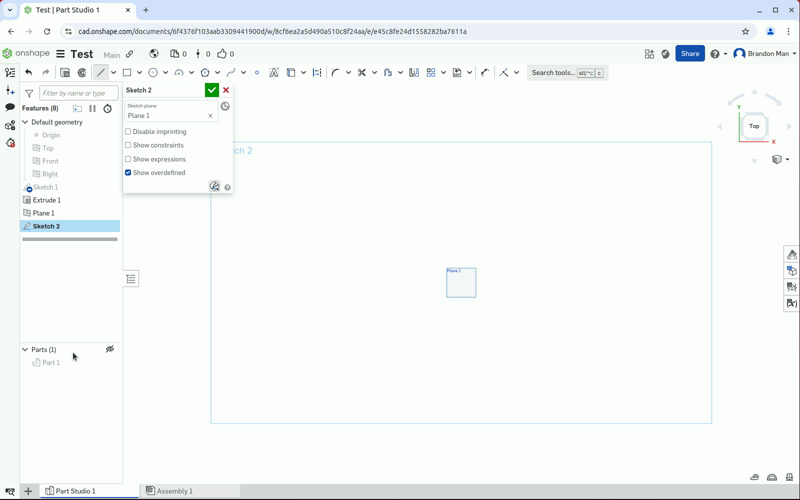
mouse_move(479, 264)
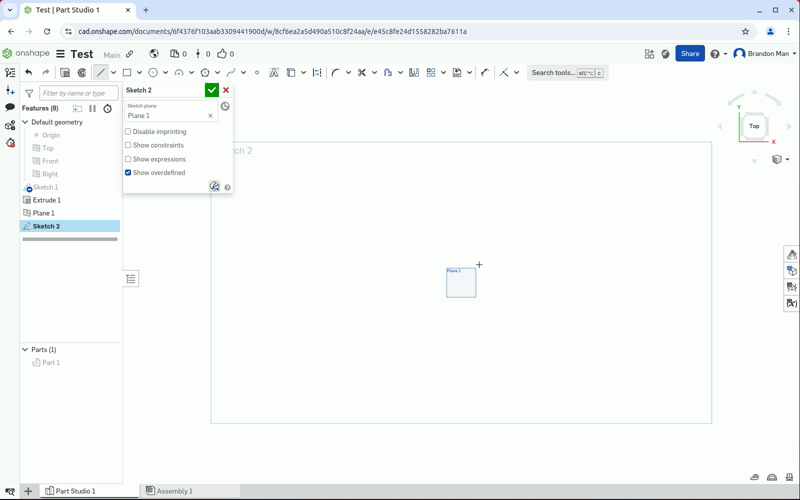
click(479, 264)
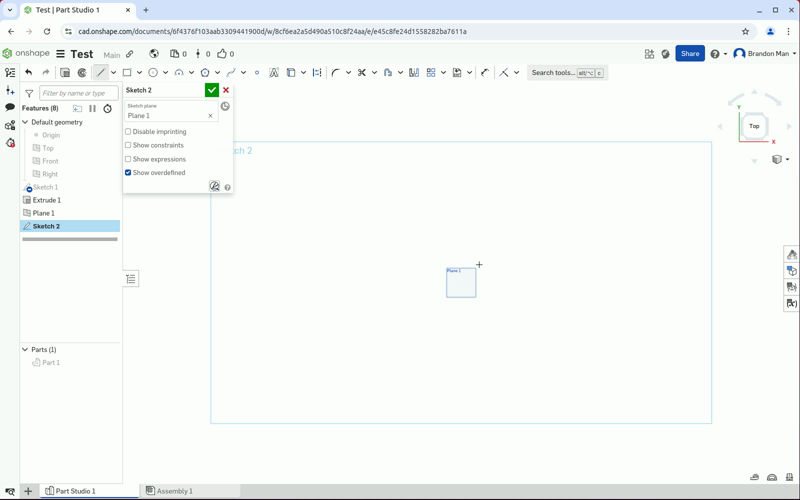
key_up(shift)
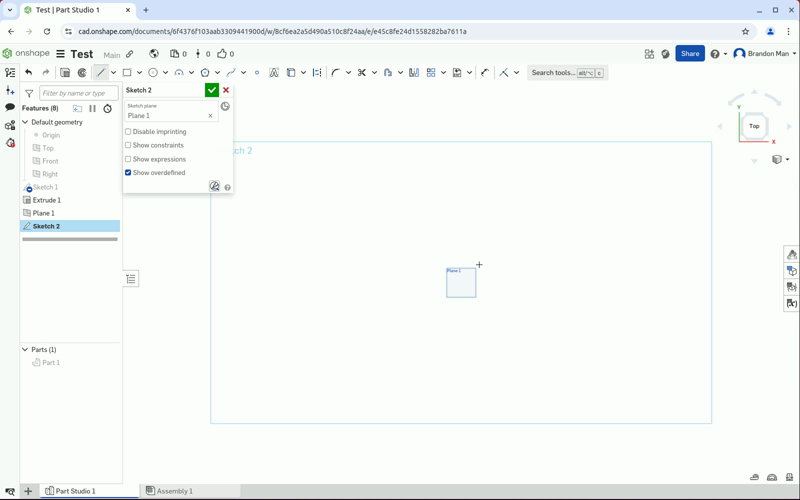
key_down(shift)
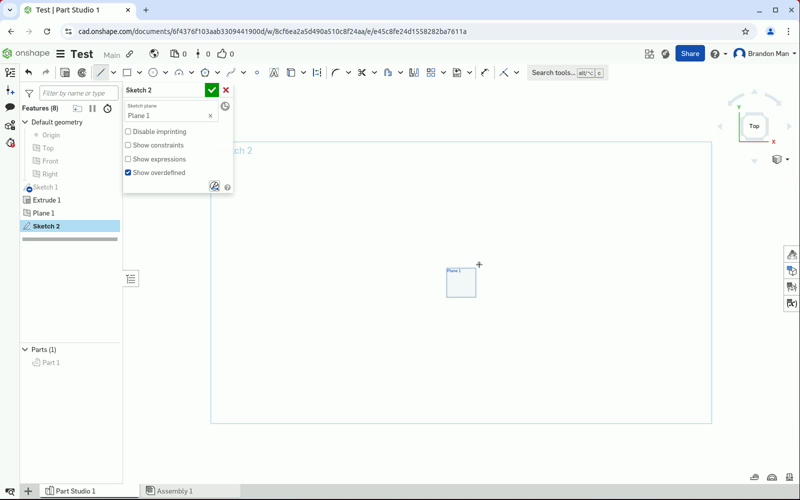
mouse_move(573, 264)
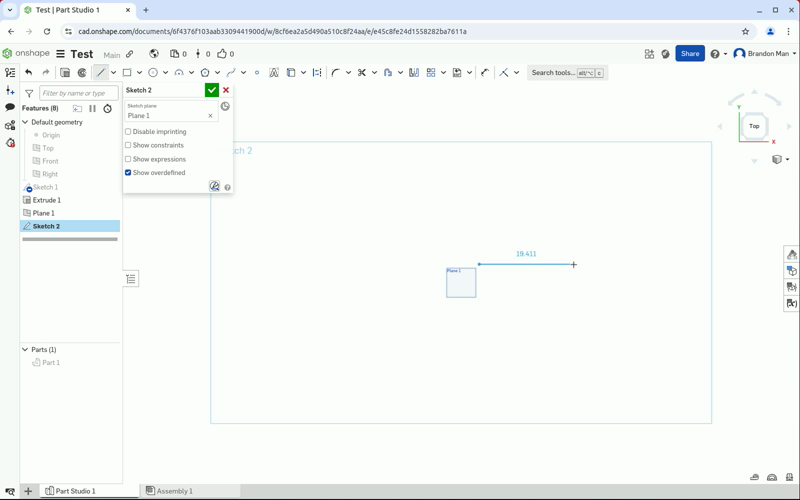
click(573, 264)
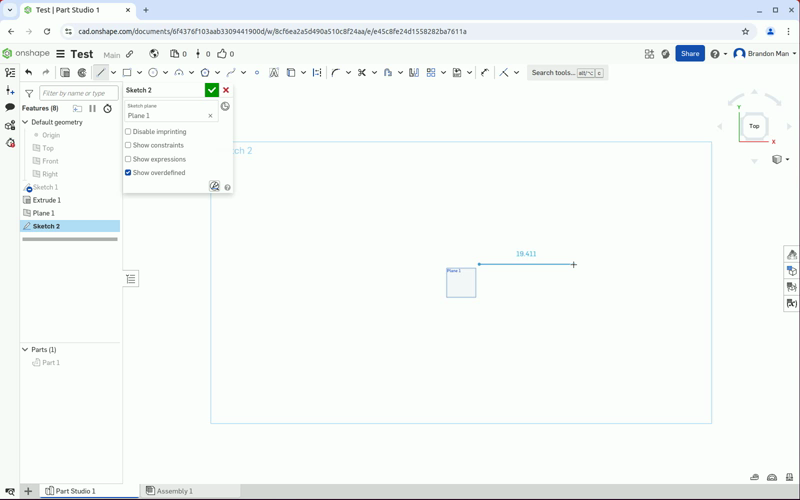
key_up(shift)
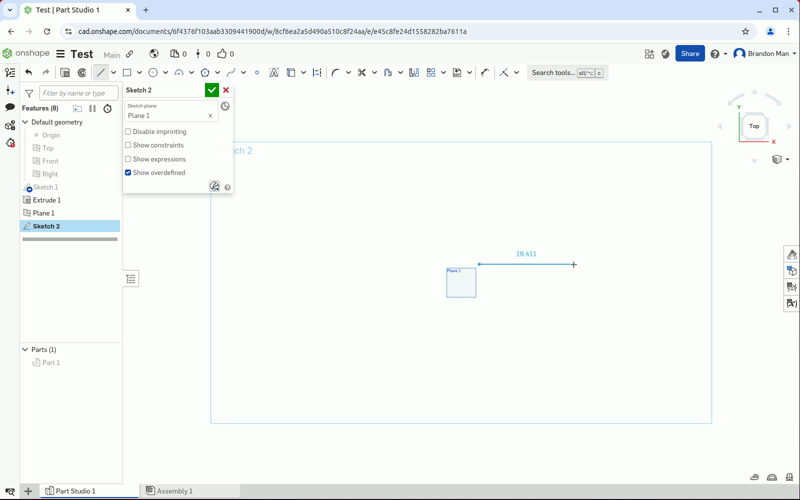
key_down(shift)
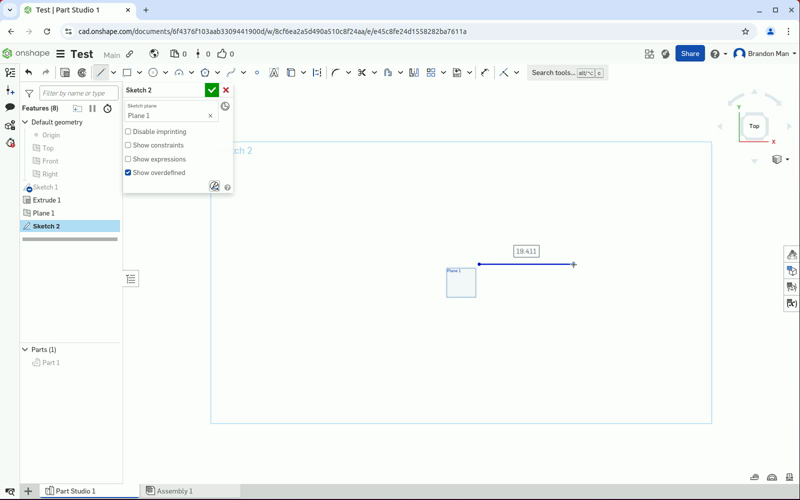
mouse_move(589, 264)
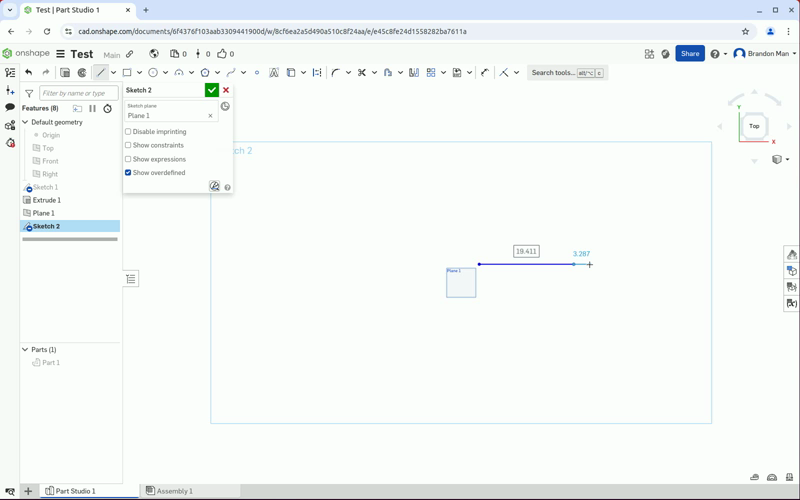
mouse_move(573, 245)
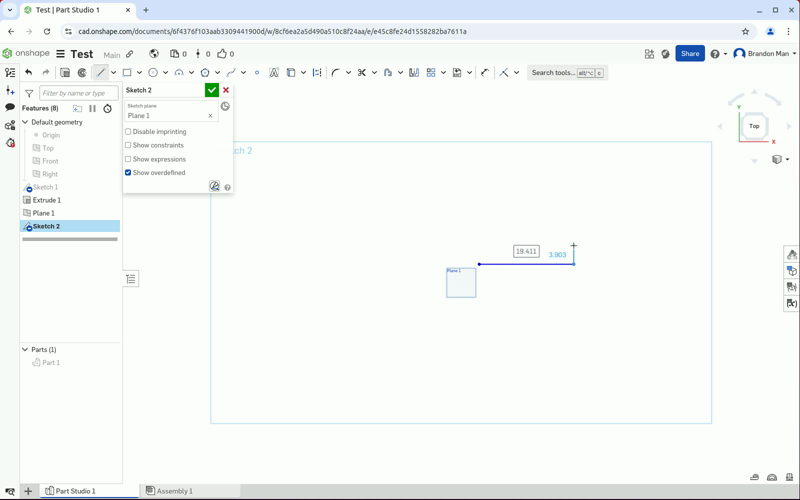
click(573, 245)
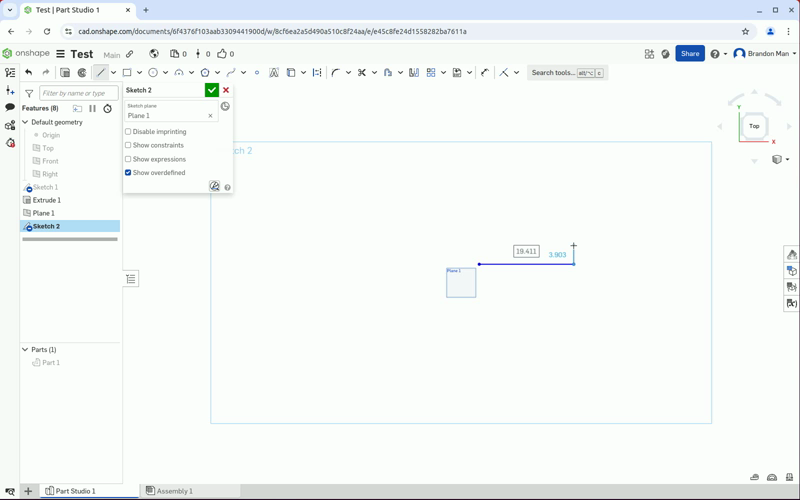
key_up(shift)
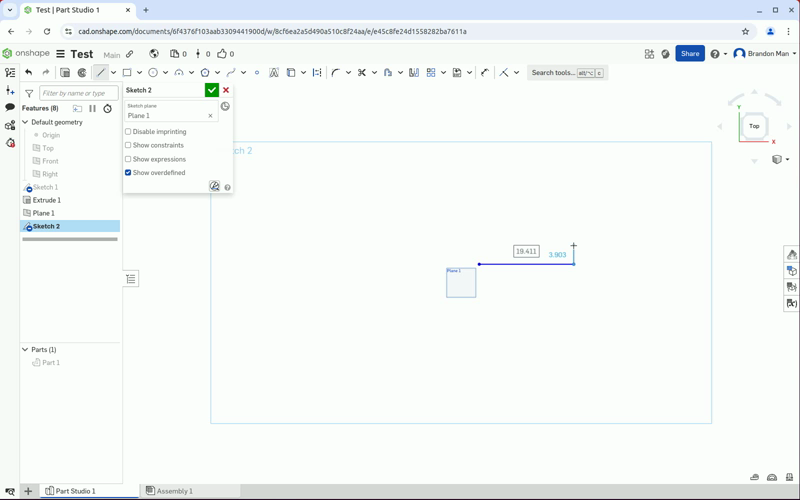
key_down(shift)
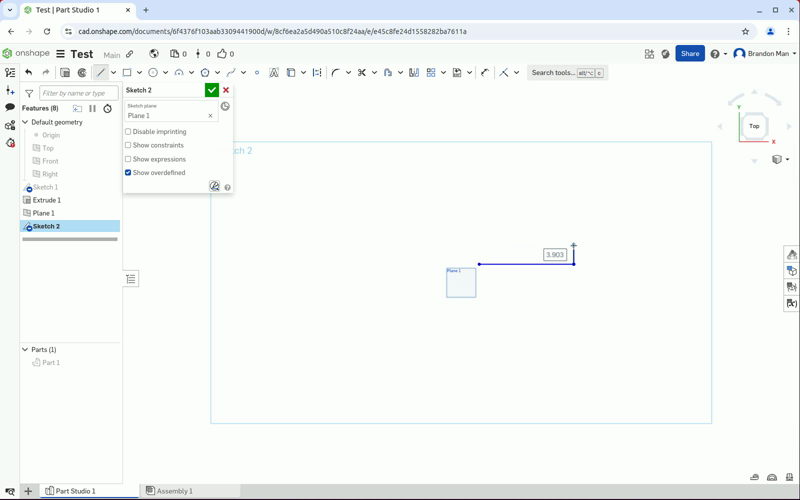
mouse_move(479, 245)
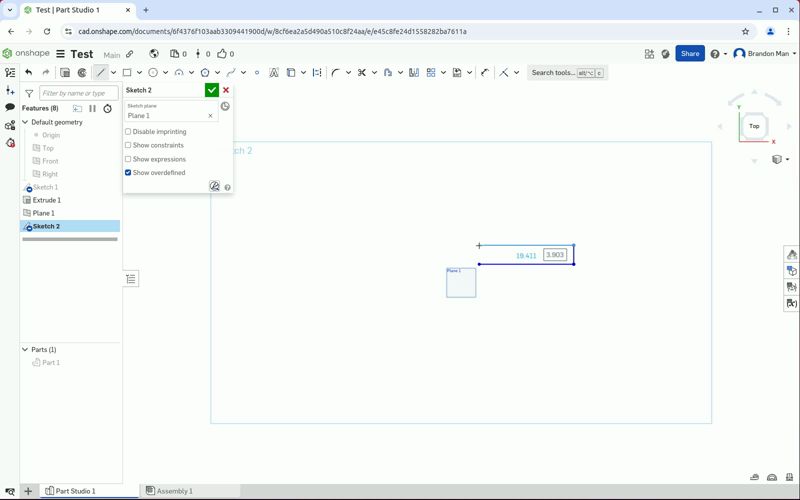
click(479, 245)
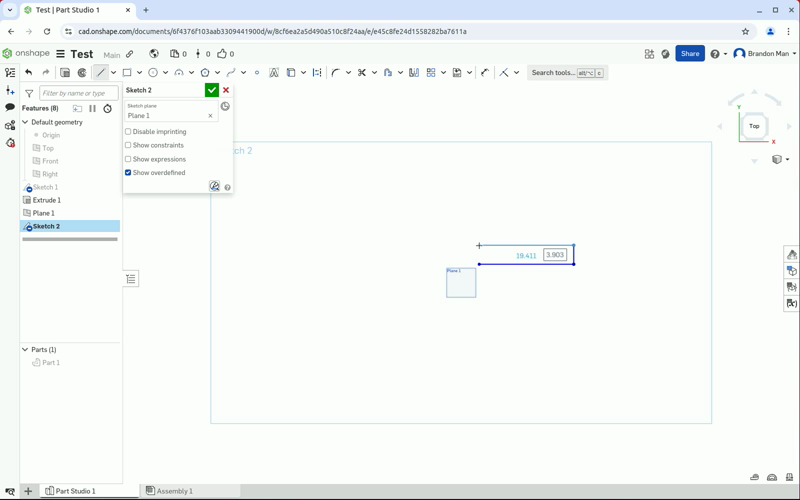
key_up(shift)
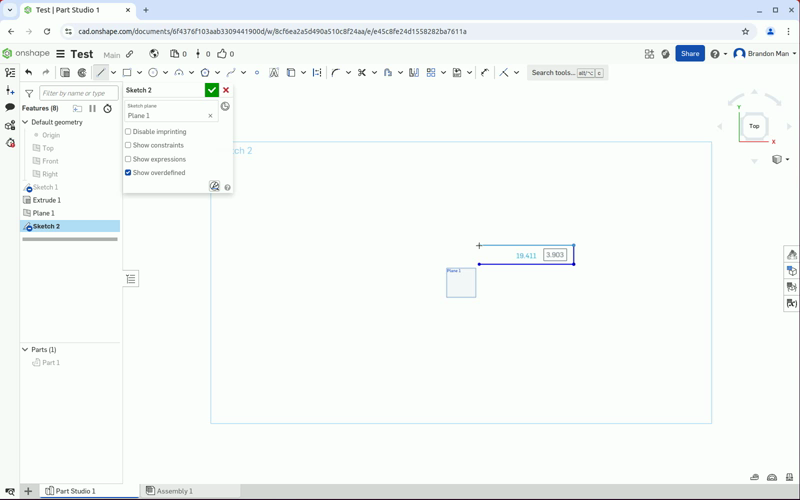
mouse_move(509, 245)
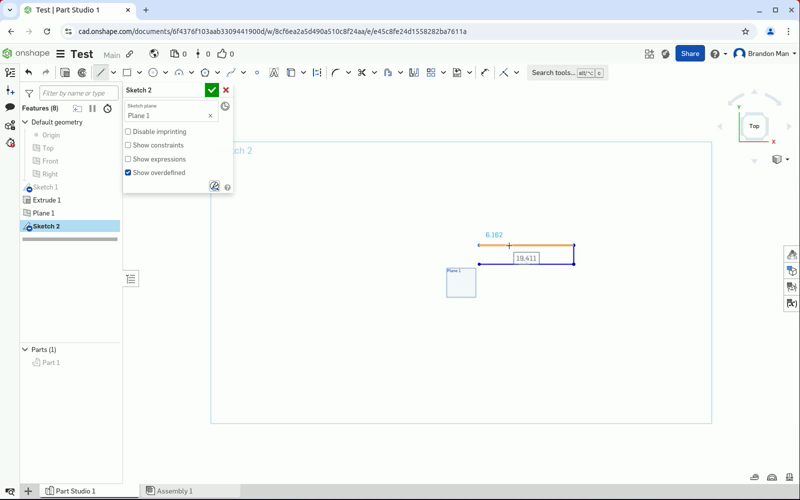
key_down(shift)
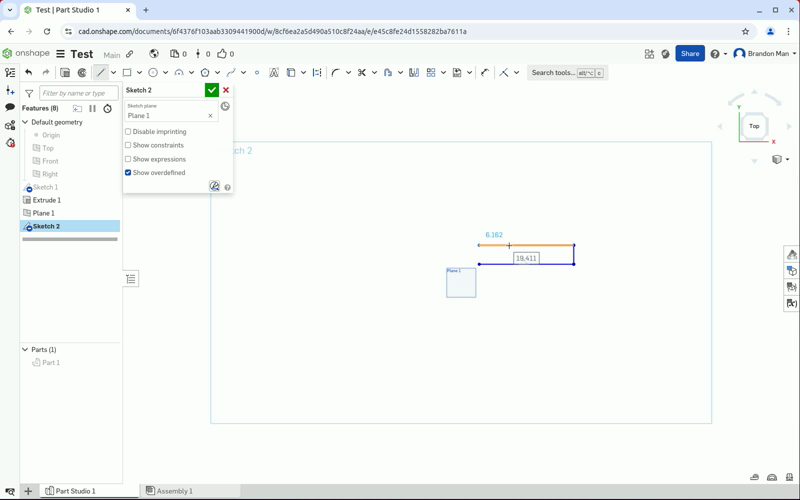
mouse_move(479, 264)
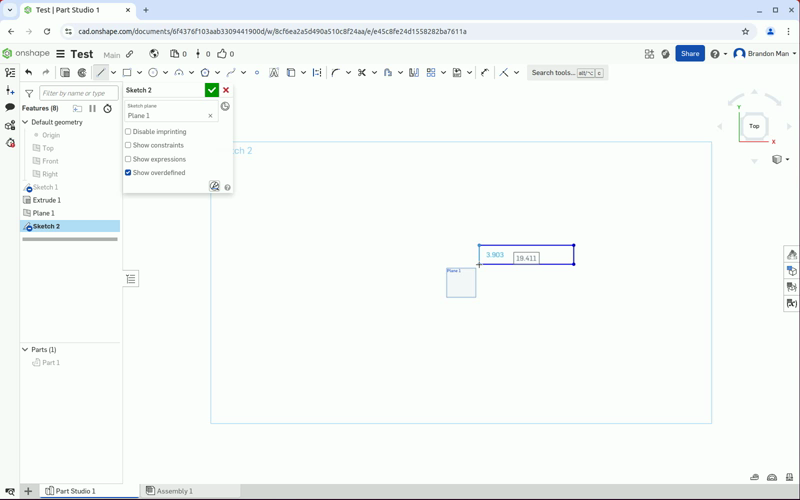
key_up(shift)
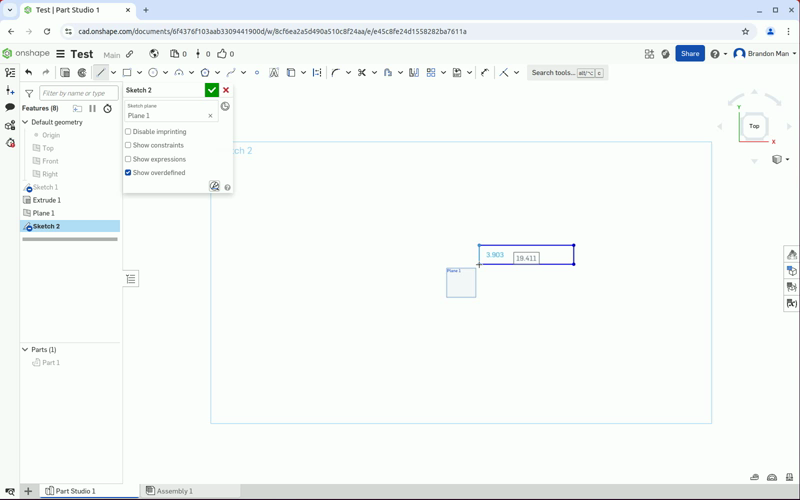
click(479, 264)
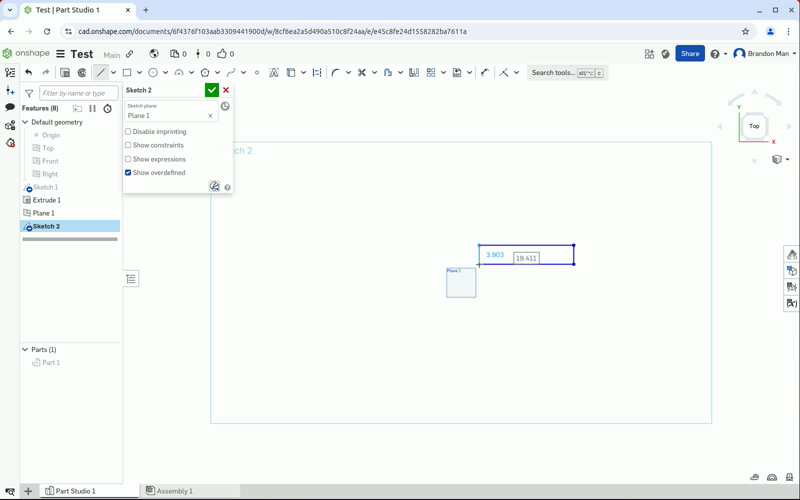
key(esc)
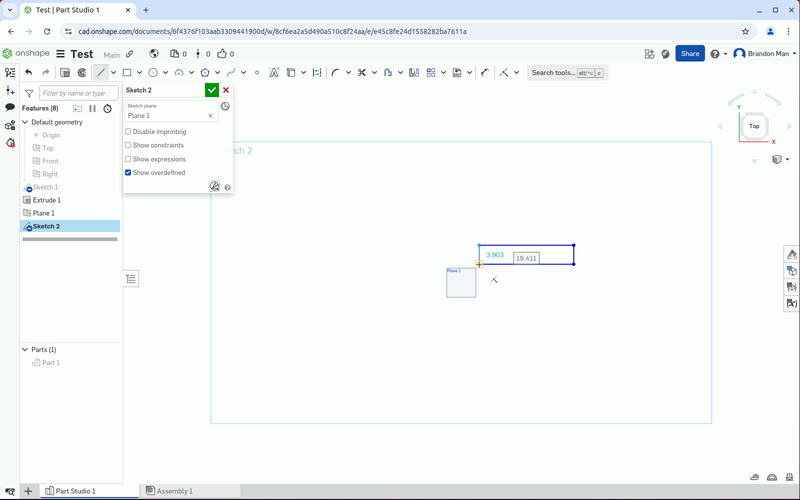
mouse_move(544, 254)
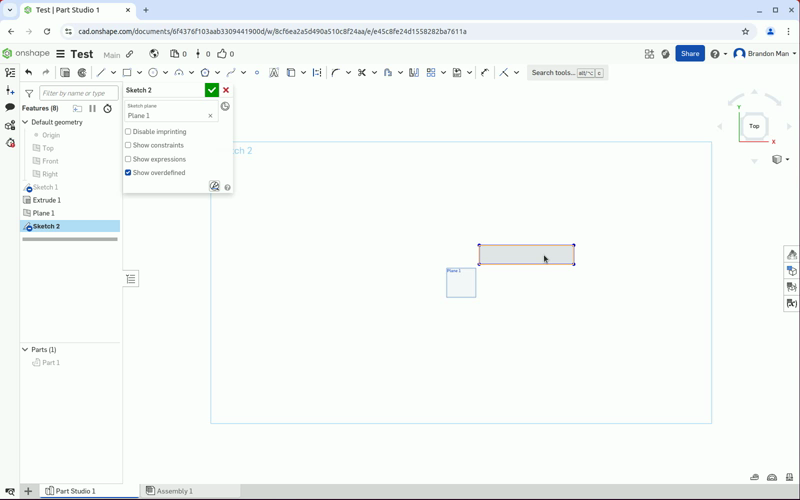
scroll(6)
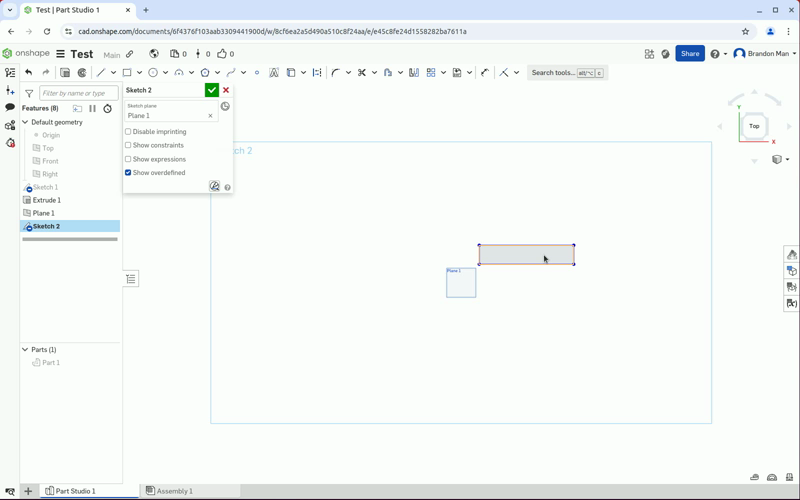
scroll(6)
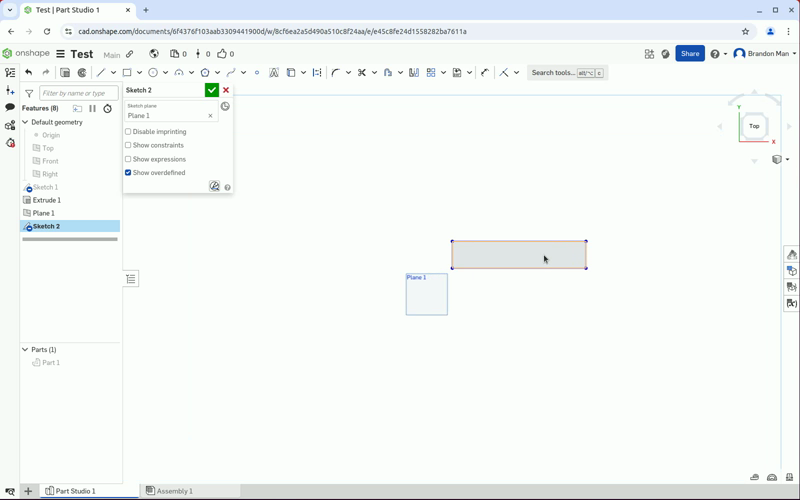
scroll(6)
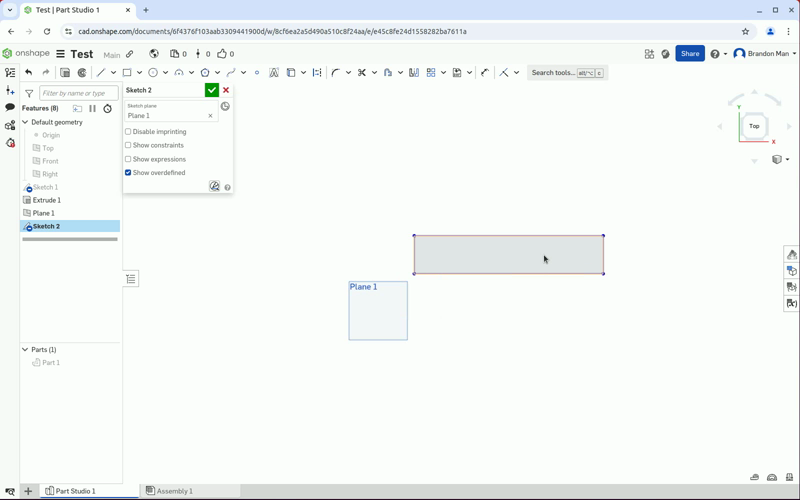
scroll(6)
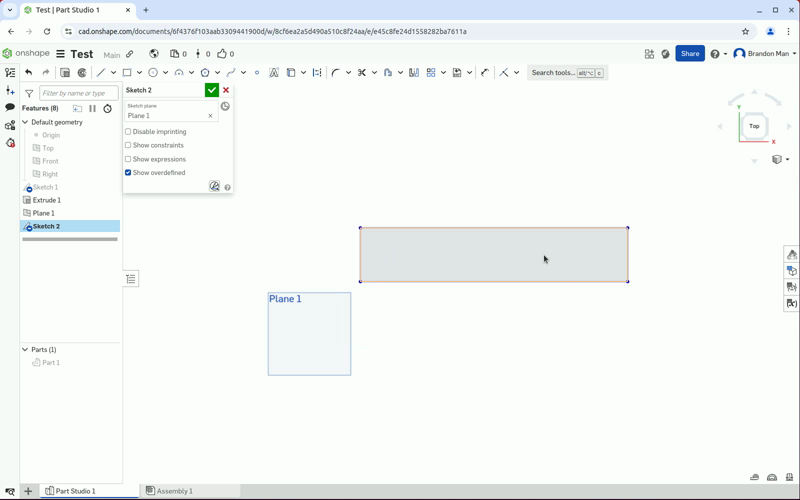
scroll(6)
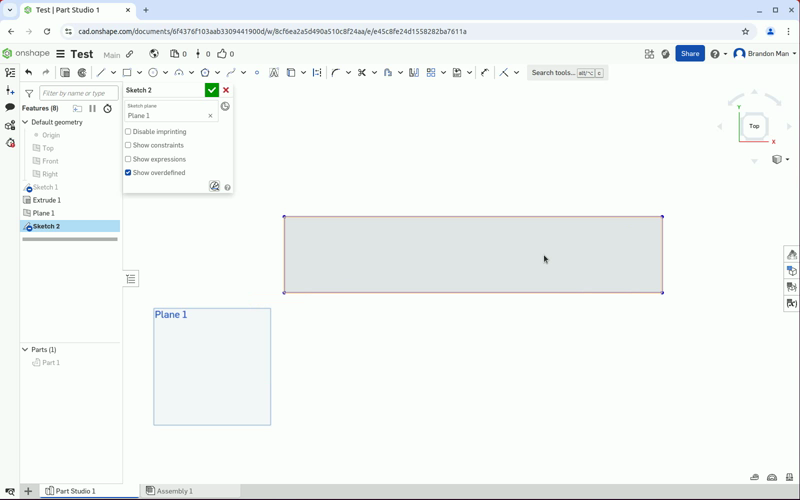
scroll(6)
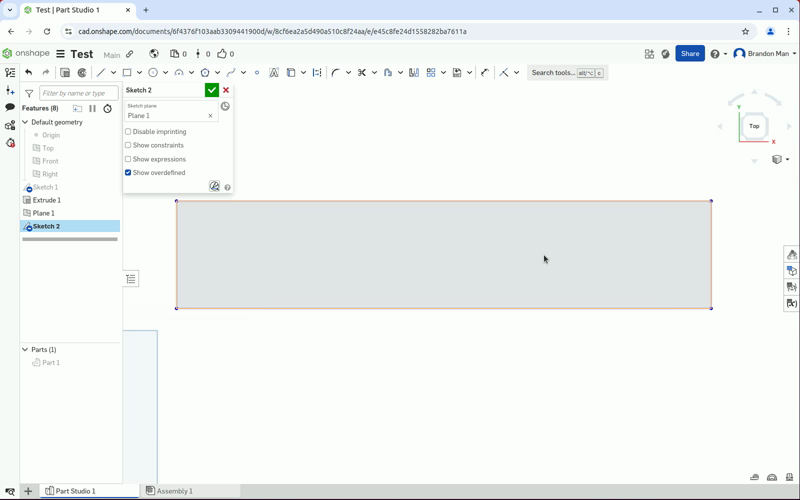
scroll(6)
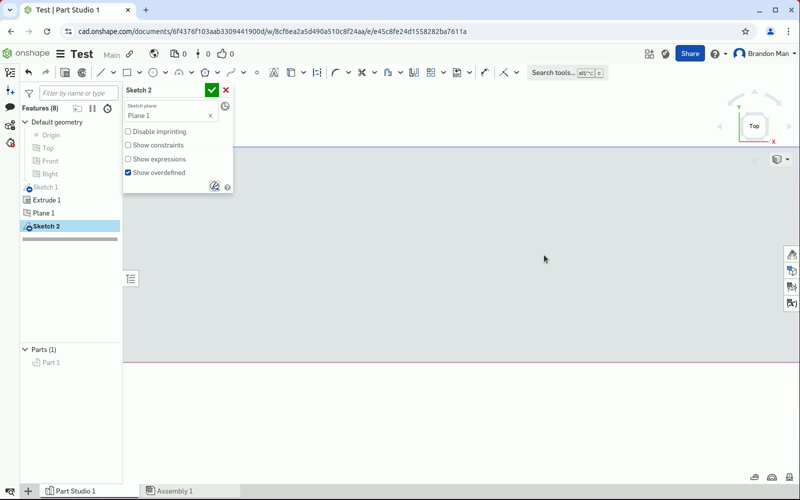
click(544, 254)
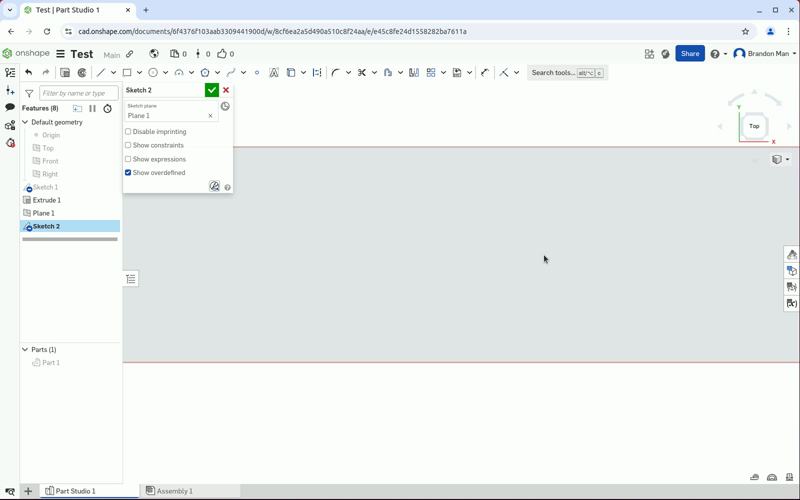
scroll(-6)
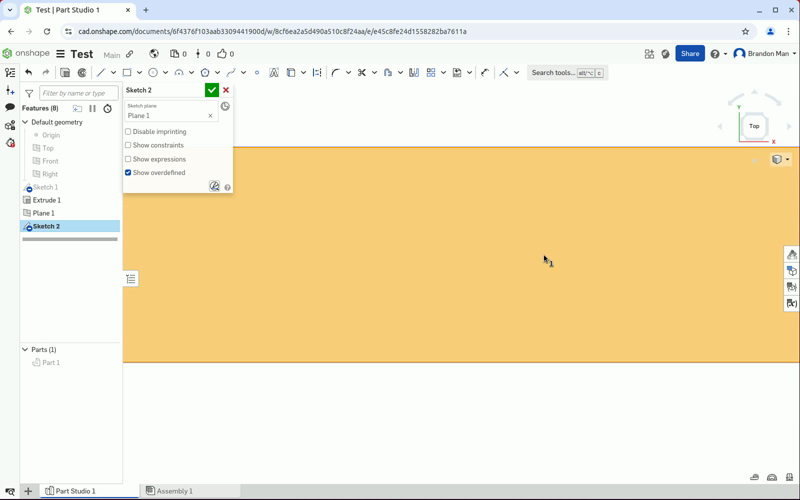
scroll(-6)
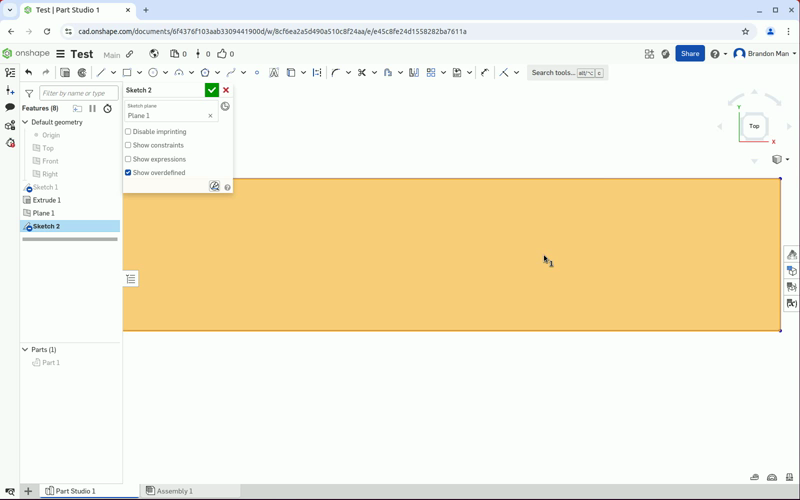
scroll(-6)
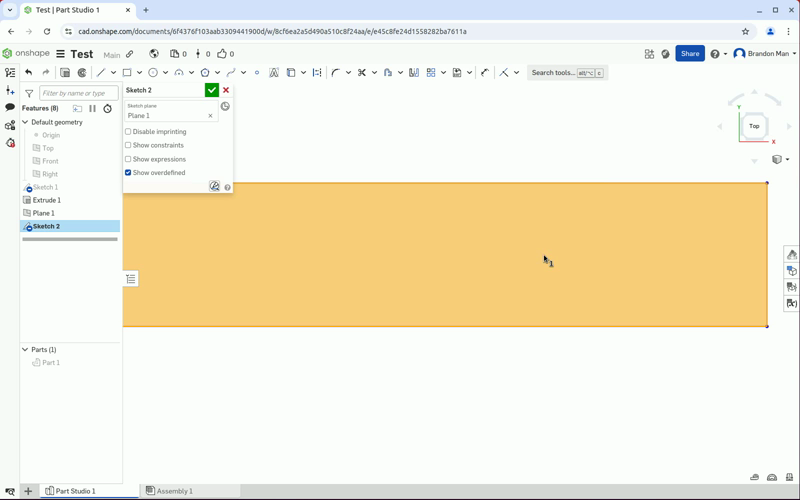
scroll(-6)
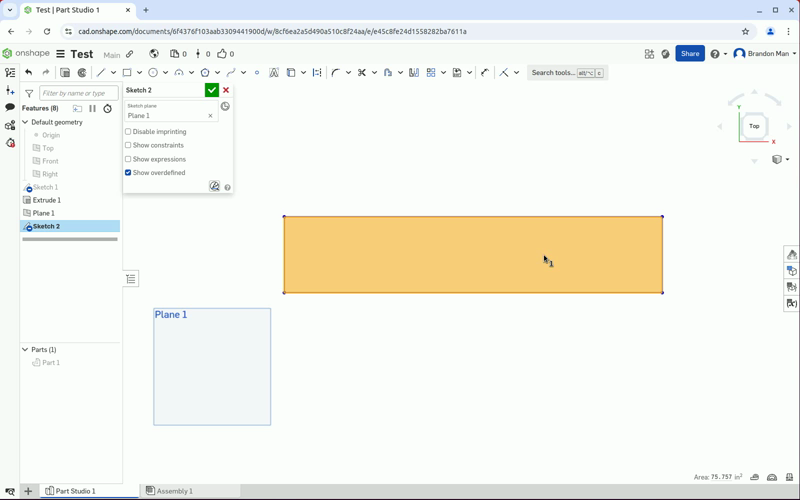
scroll(-6)
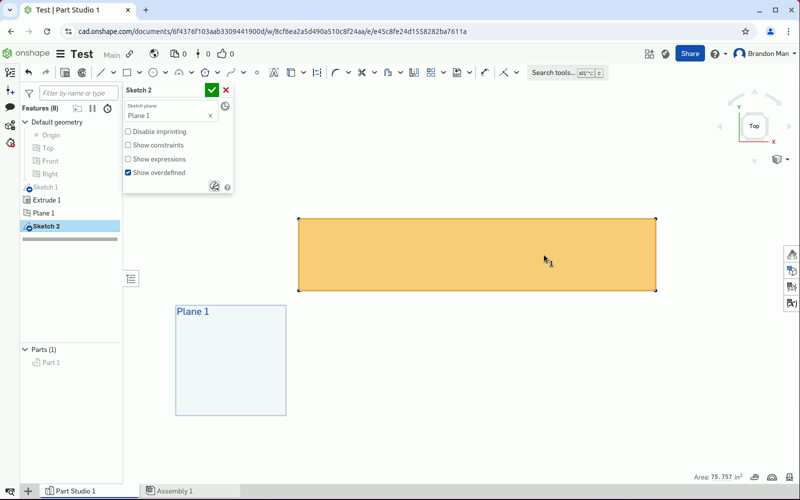
scroll(-6)
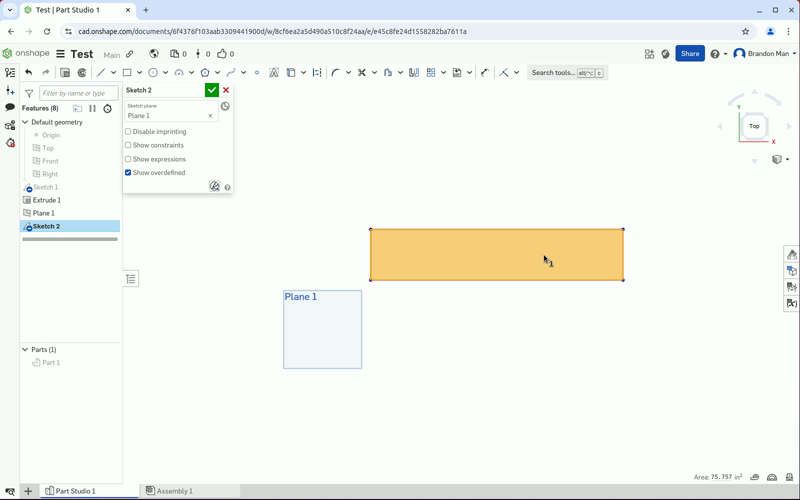
scroll(-6)
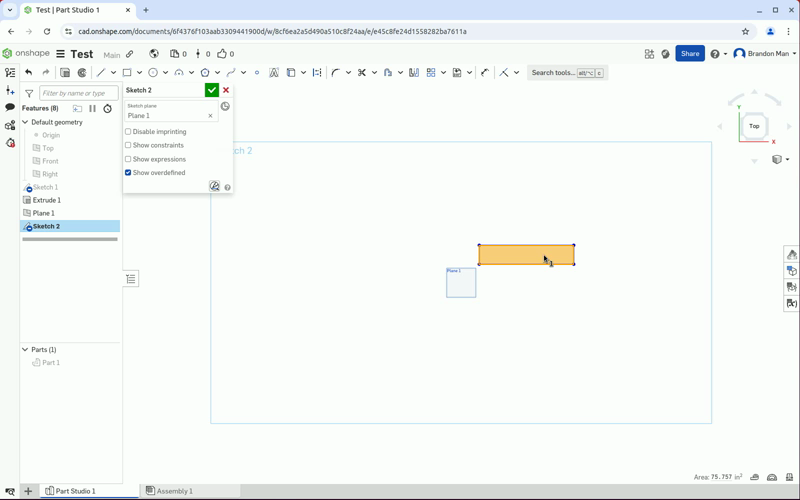
mouse_move(73, 352)
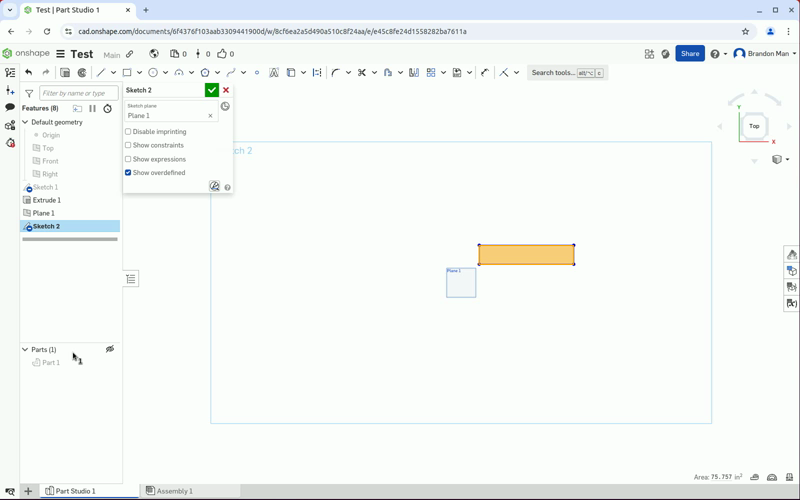
key(shift+y)
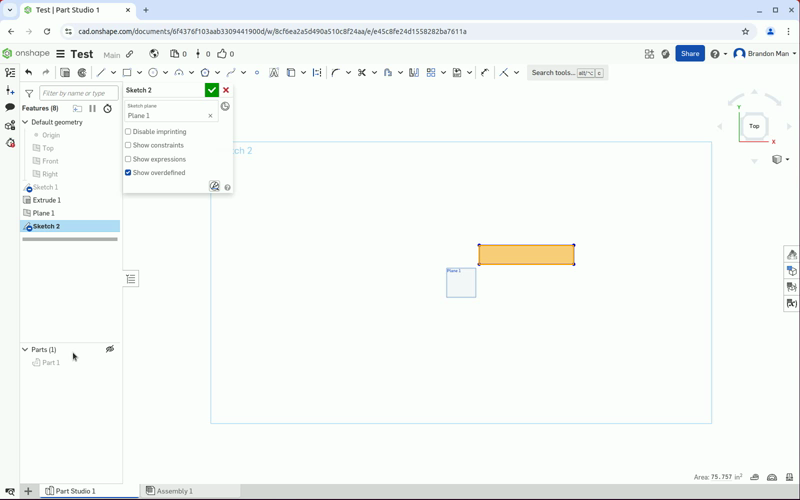
key(shift+e)
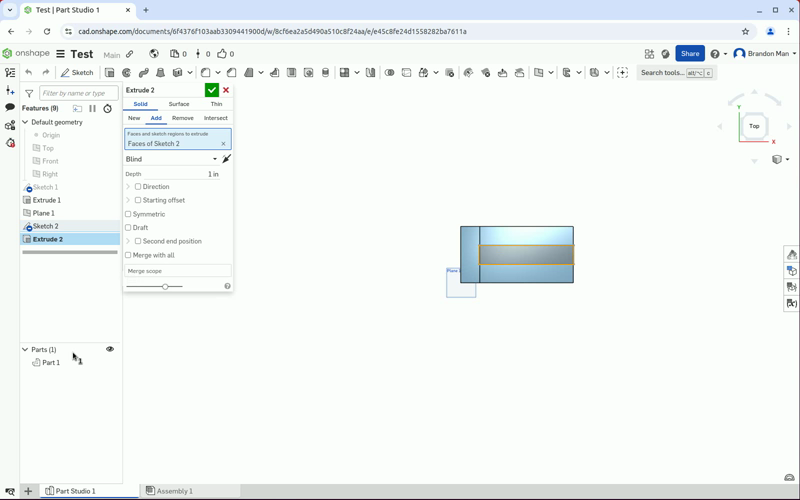
mouse_move(143, 106)
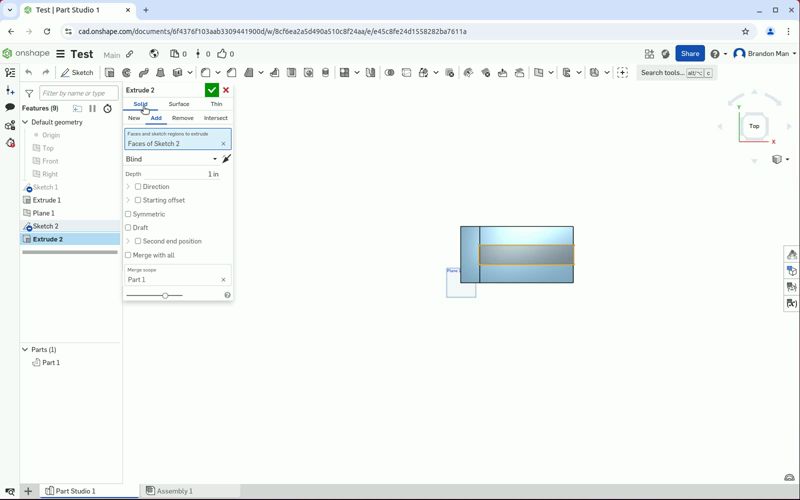
click(143, 106)
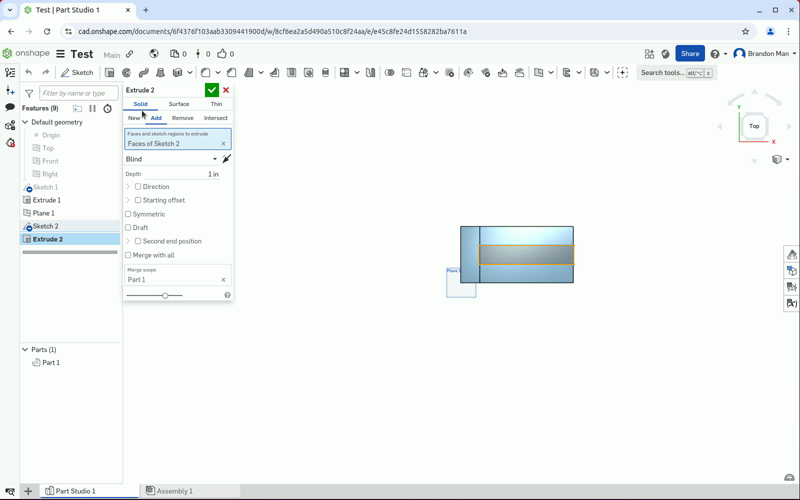
mouse_move(137, 120)
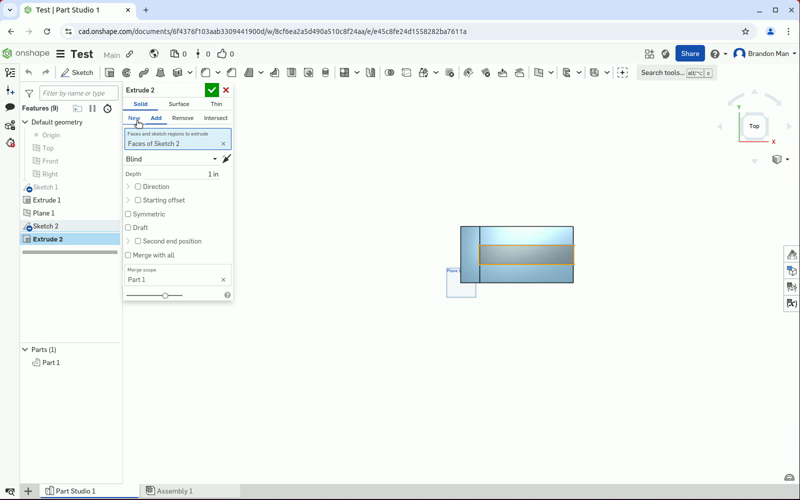
click(137, 120)
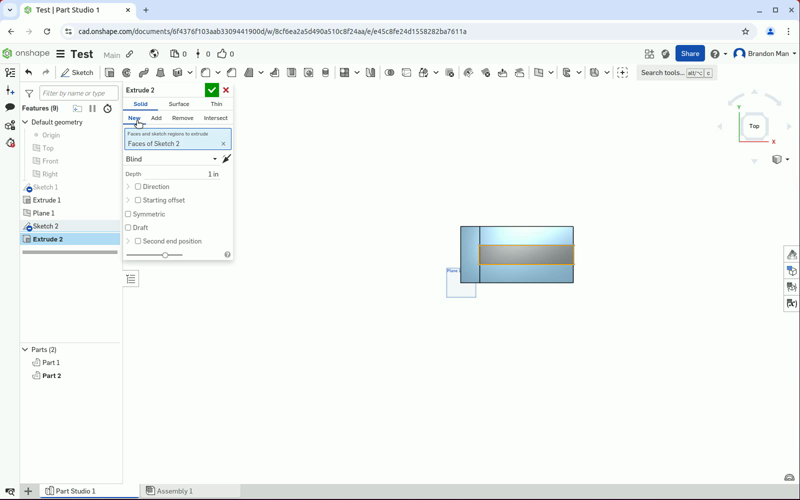
key(tab, 4)
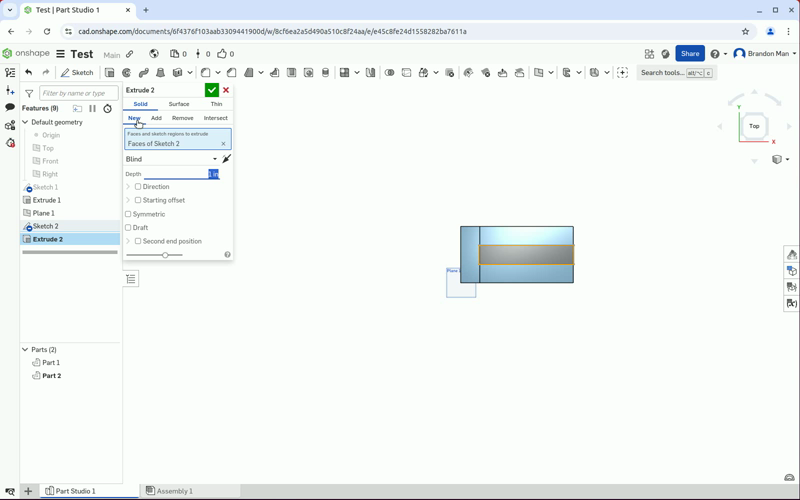
text(3.851)
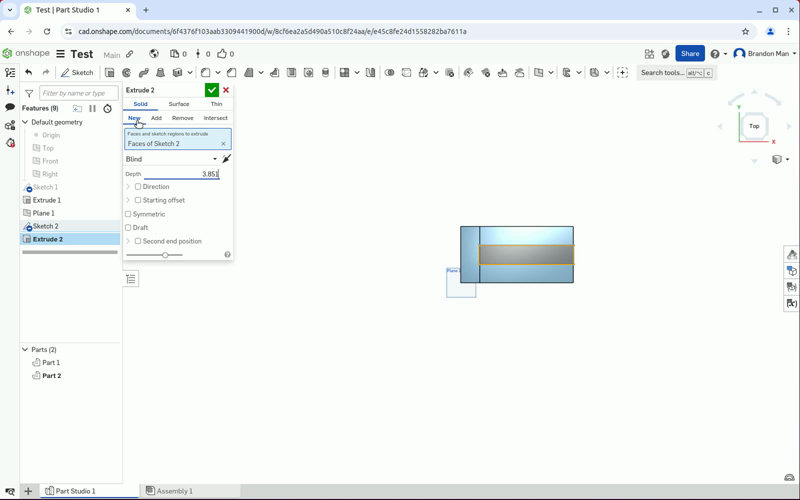
key(enter)
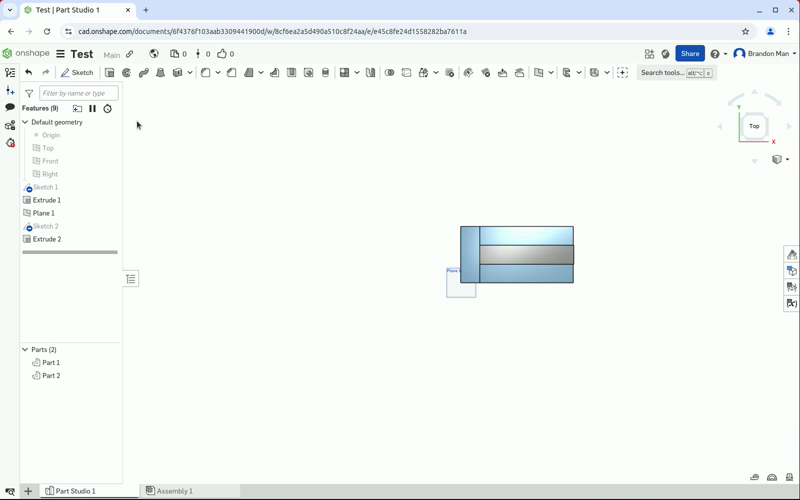
key(shift+h)
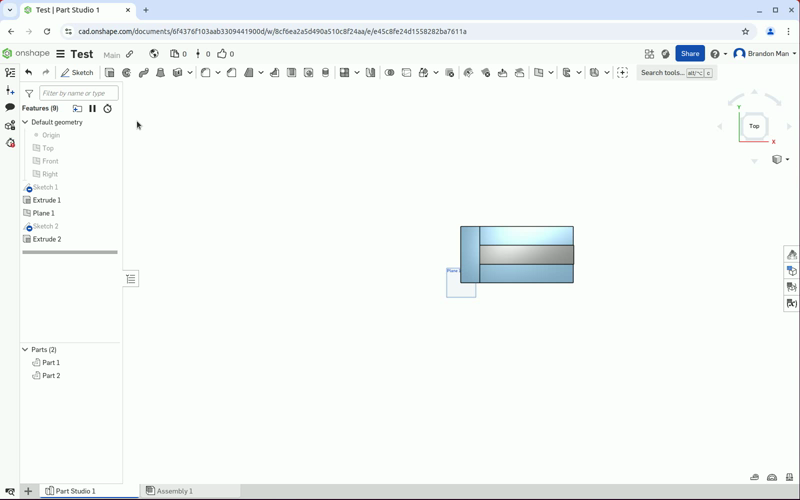
key(shift+h)
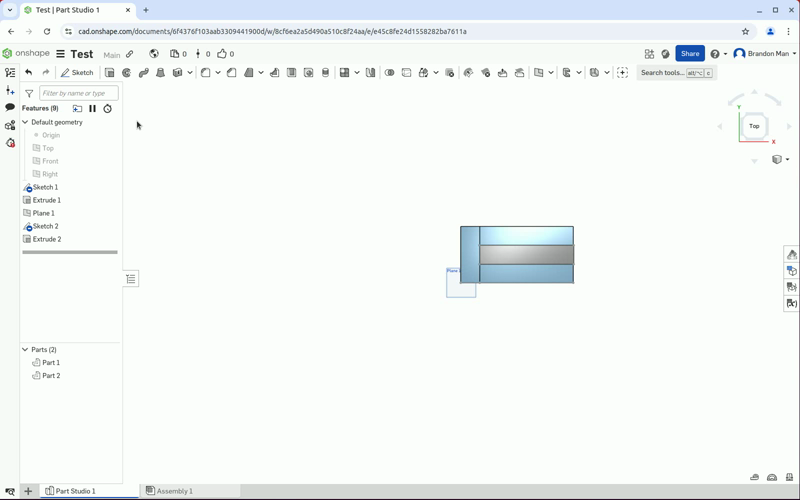
key(shift+7)
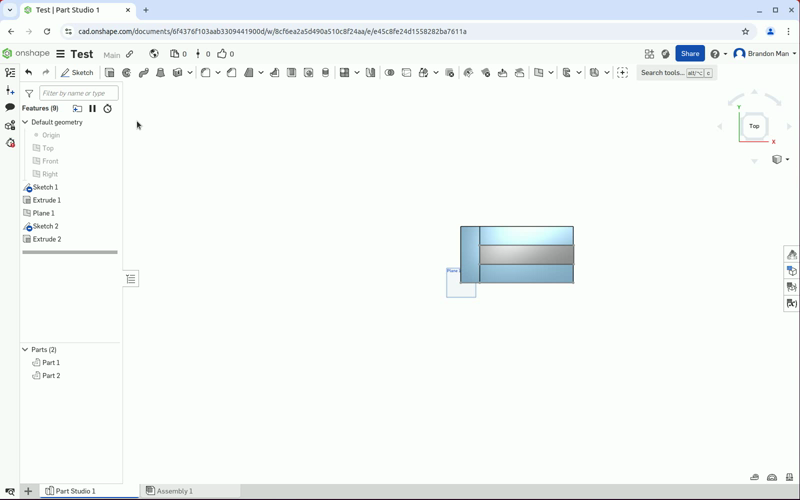
key(up, 3)
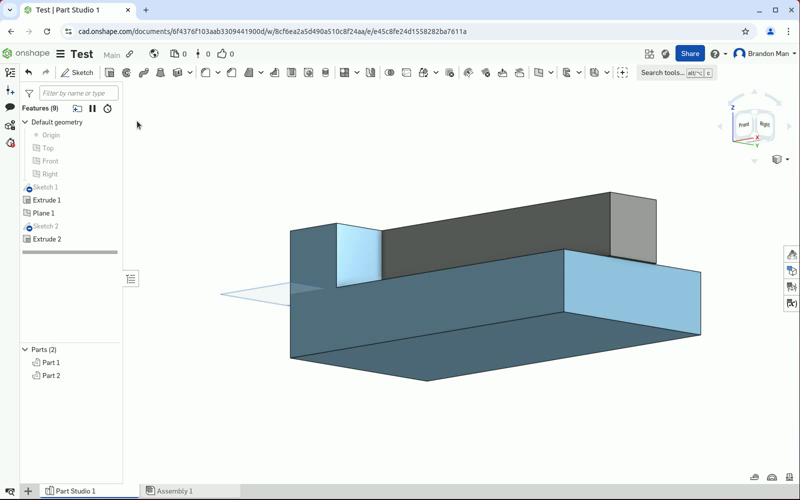
key(left, 3)
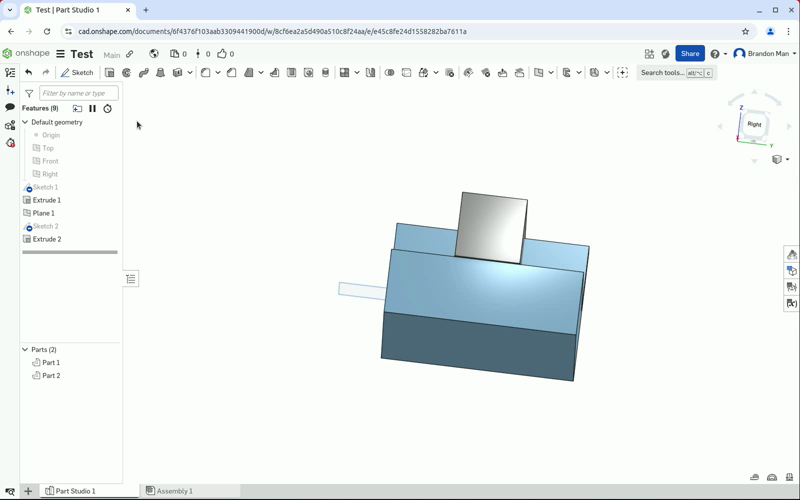
key(right, 3)
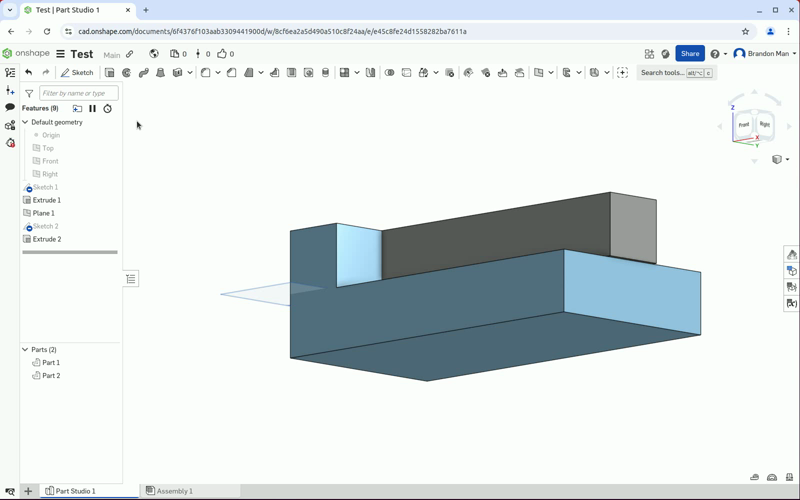
key(down, 3)
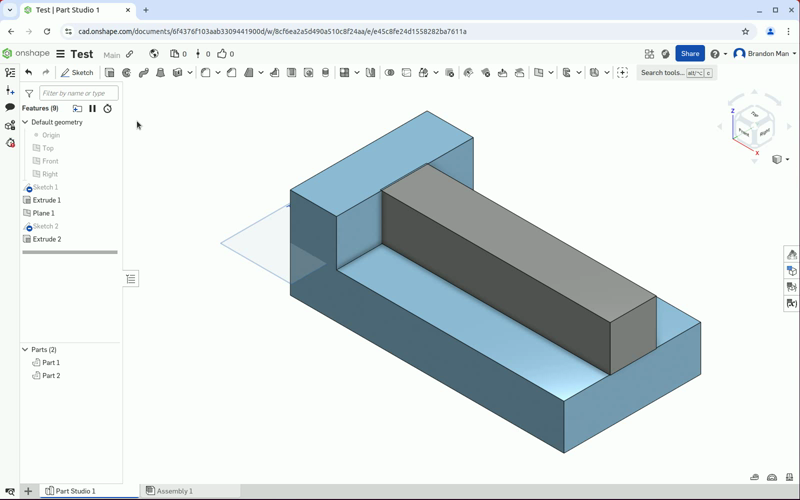
mouse_move(73, 189)
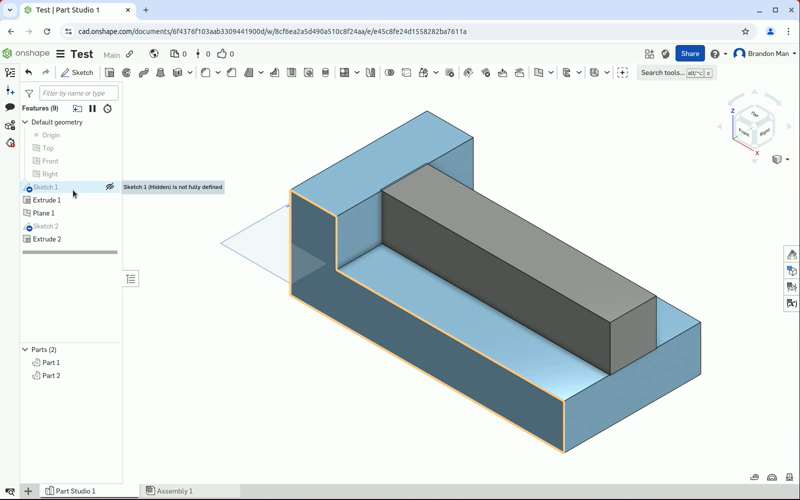
click(73, 189)